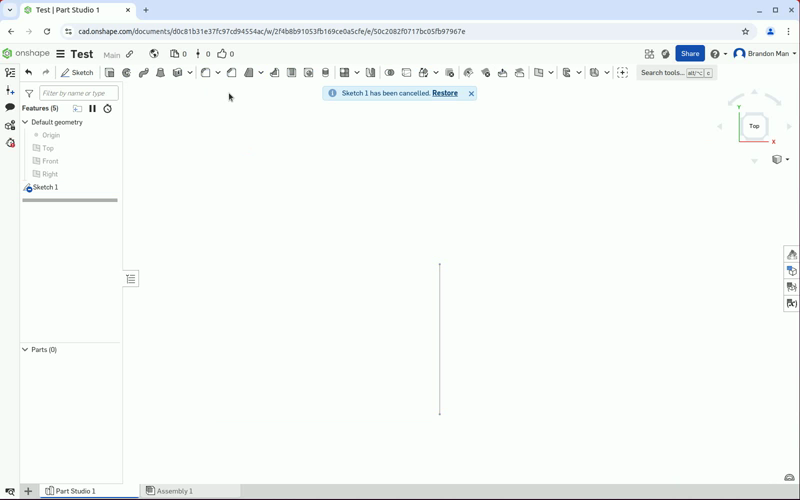
key(shift+h)
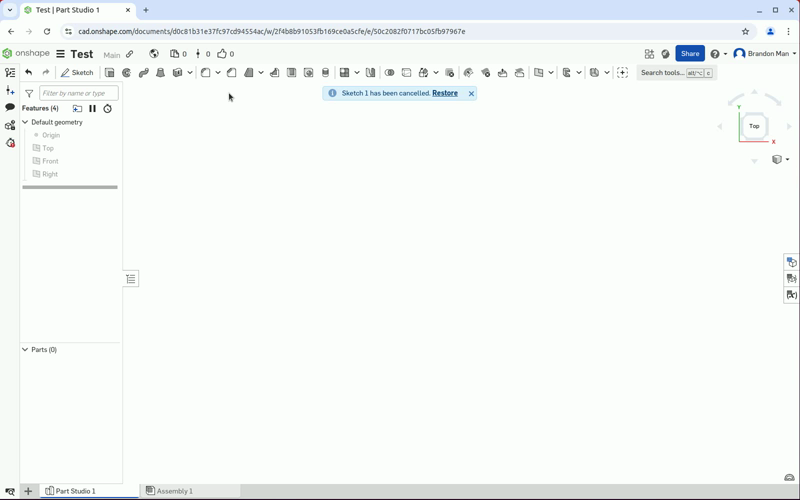
mouse_move(73, 352)
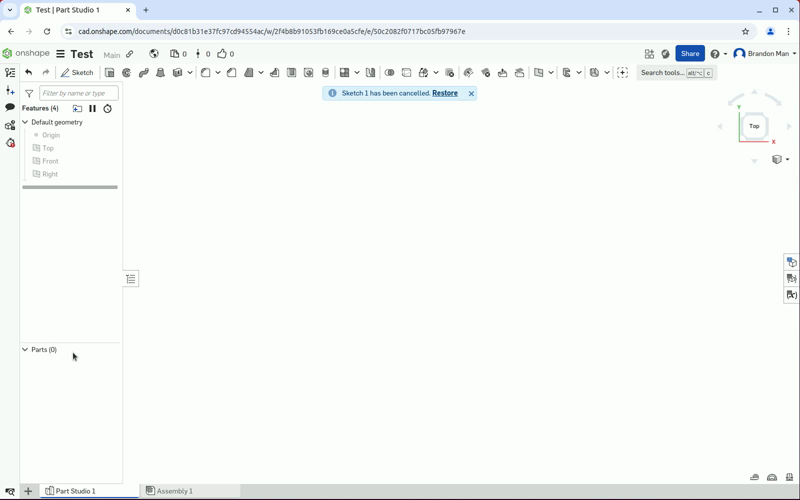
key(y)
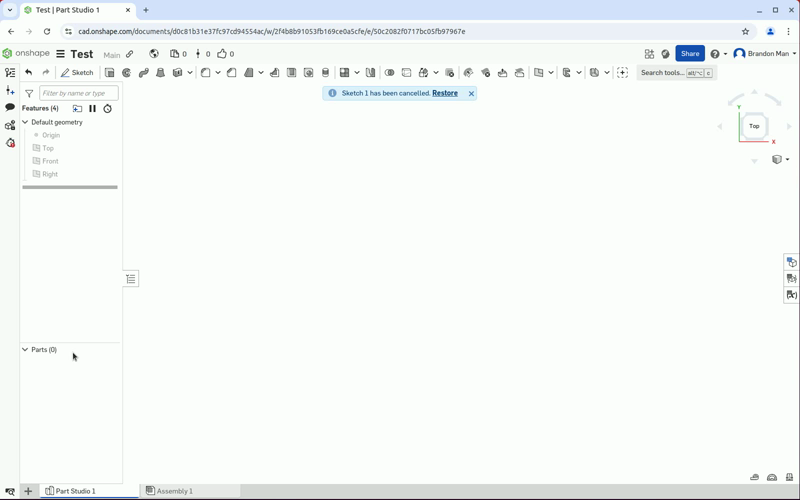
key(shift+p)
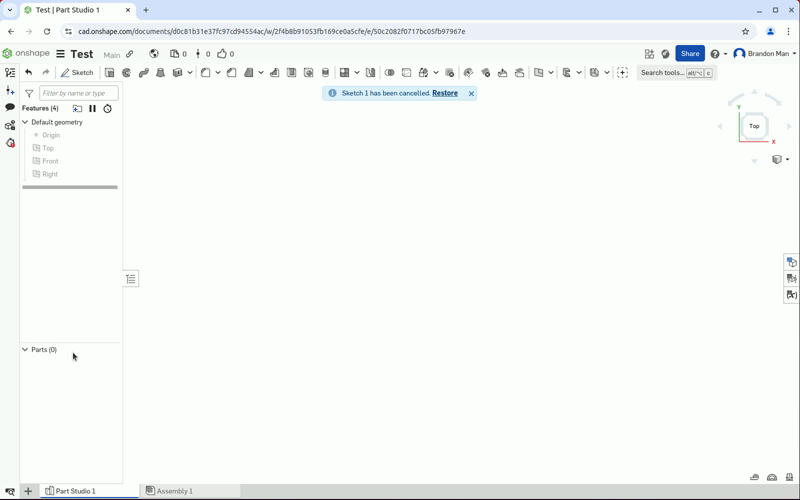
key(space)
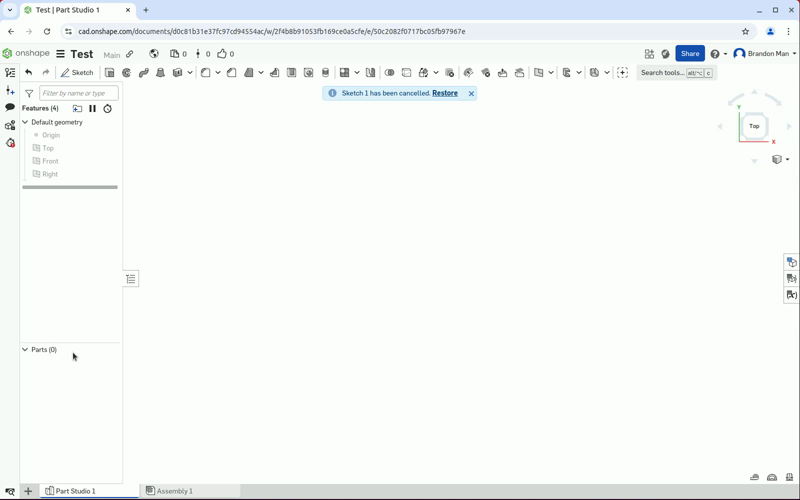
key_down(shift)
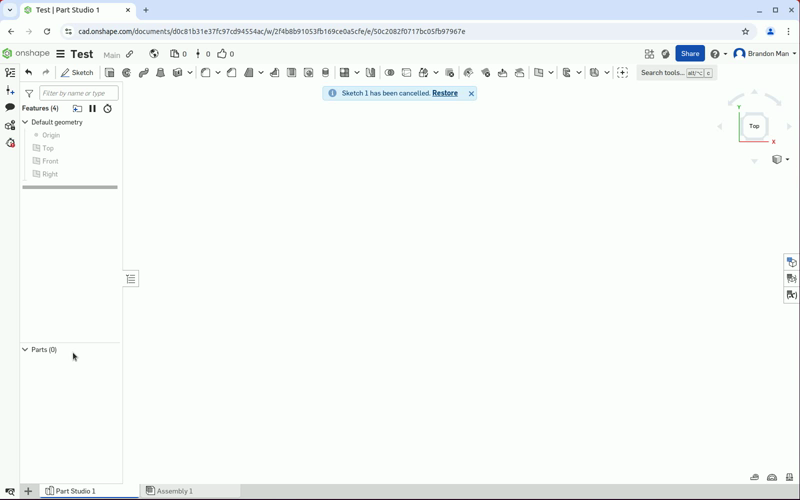
key(up)
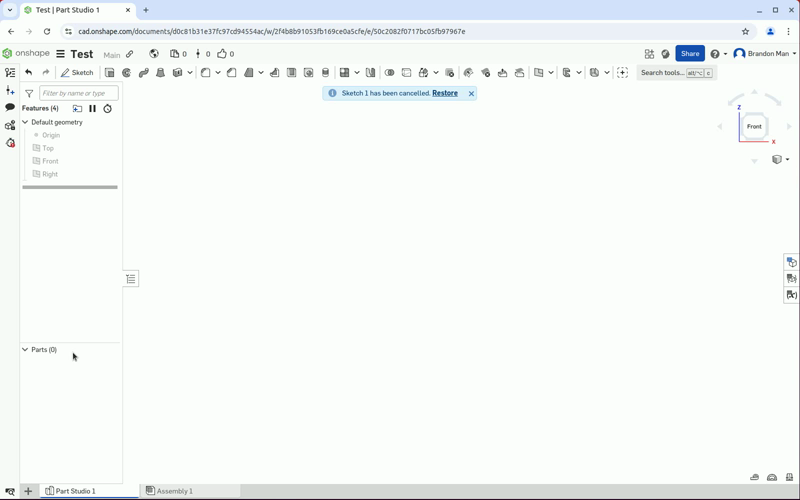
key_up(shift)
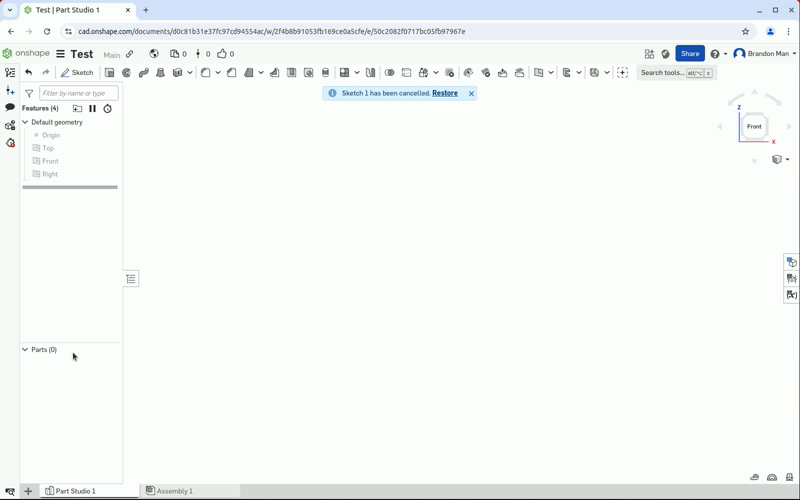
mouse_move(73, 352)
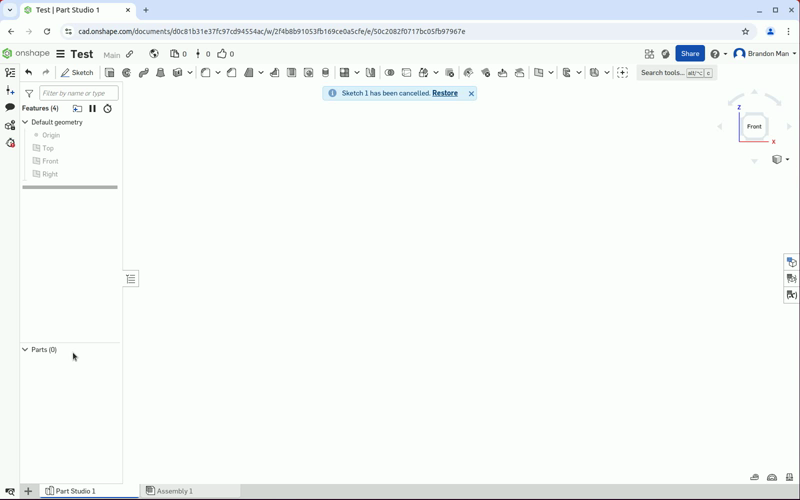
key(shift+y)
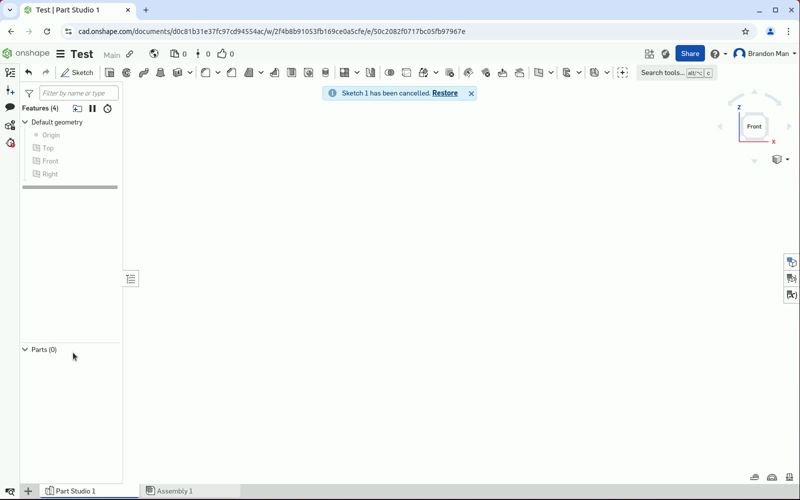
key(shift+s)
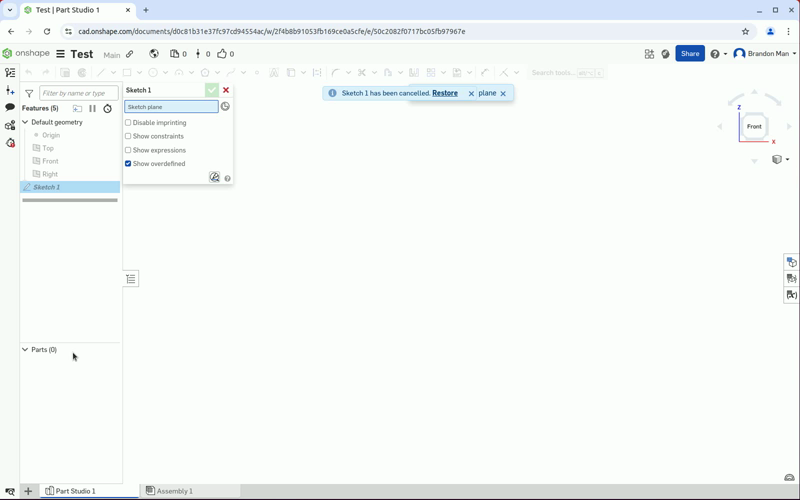
mouse_move(73, 163)
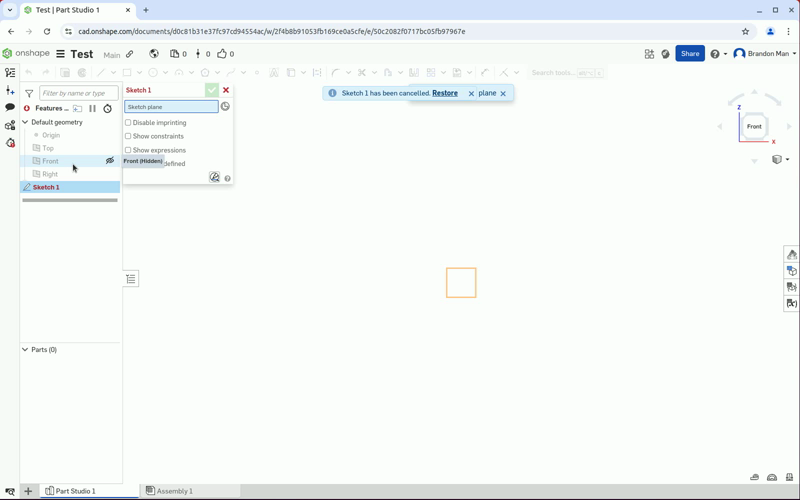
click(73, 163)
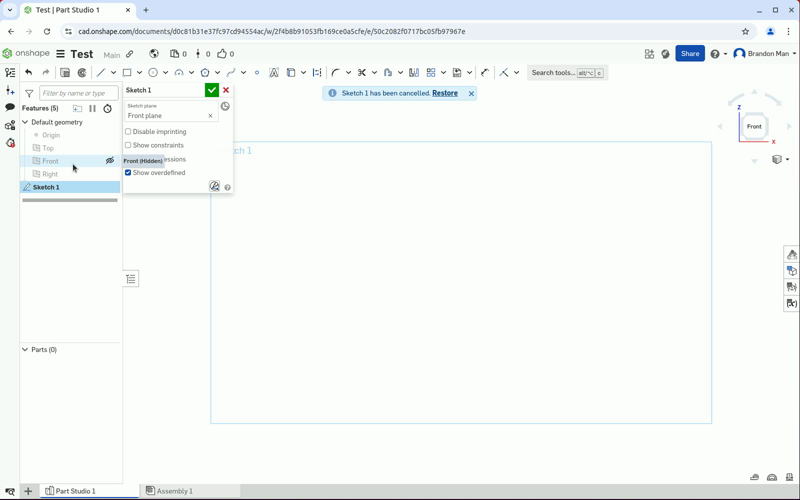
mouse_move(73, 352)
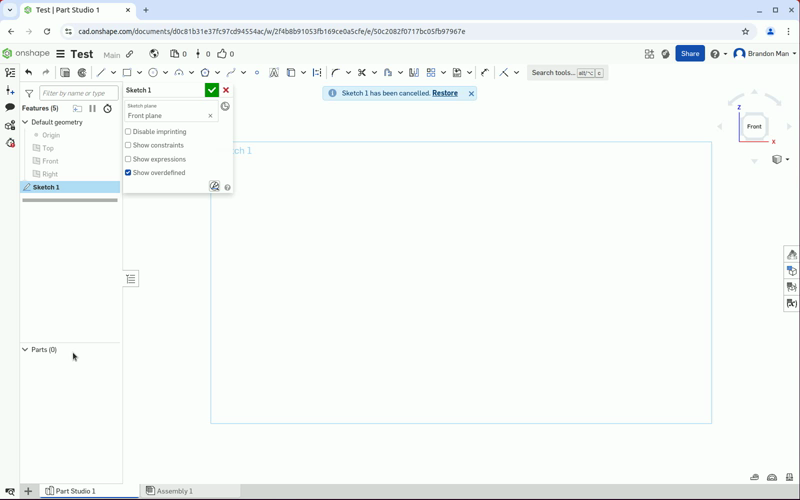
key(y)
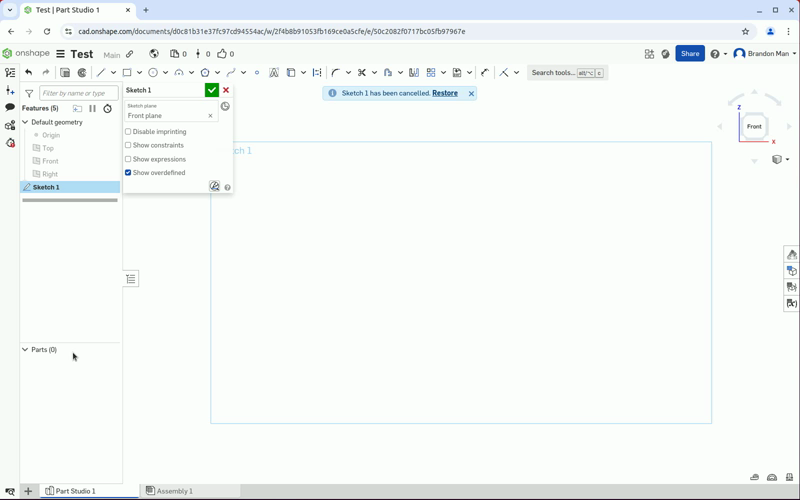
key(l)
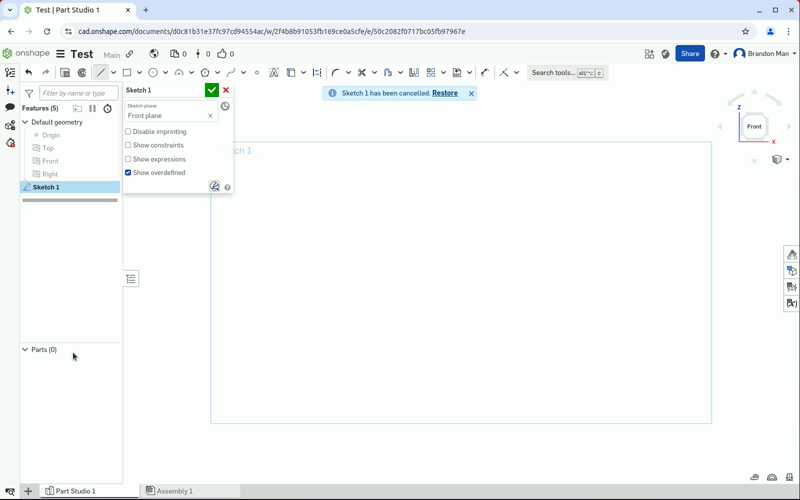
key_down(shift)
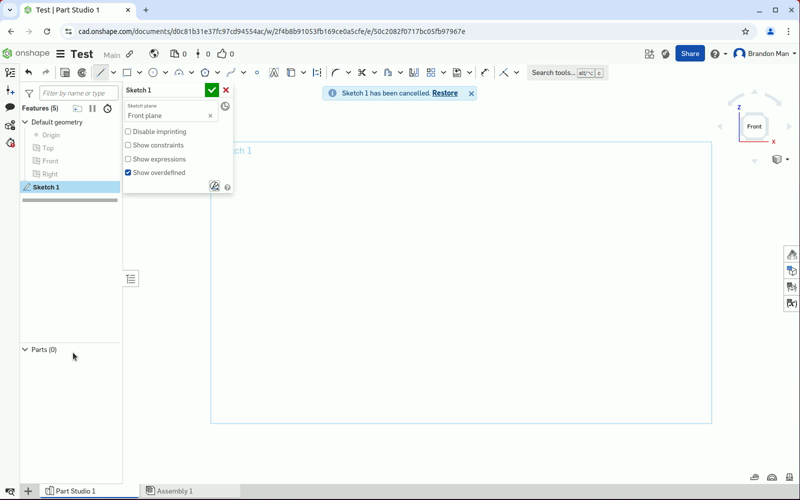
mouse_move(362, 325)
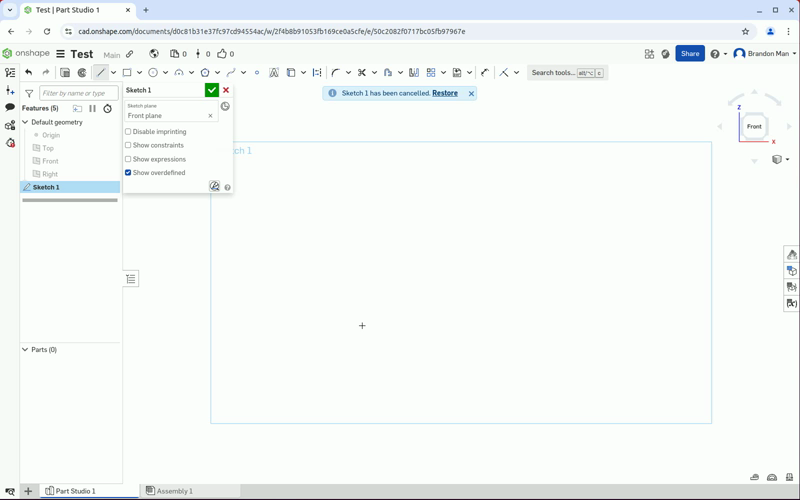
click(362, 325)
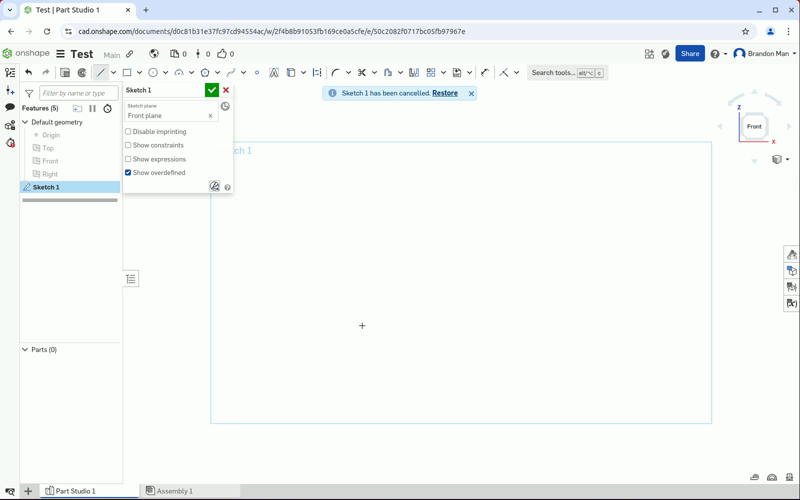
key_up(shift)
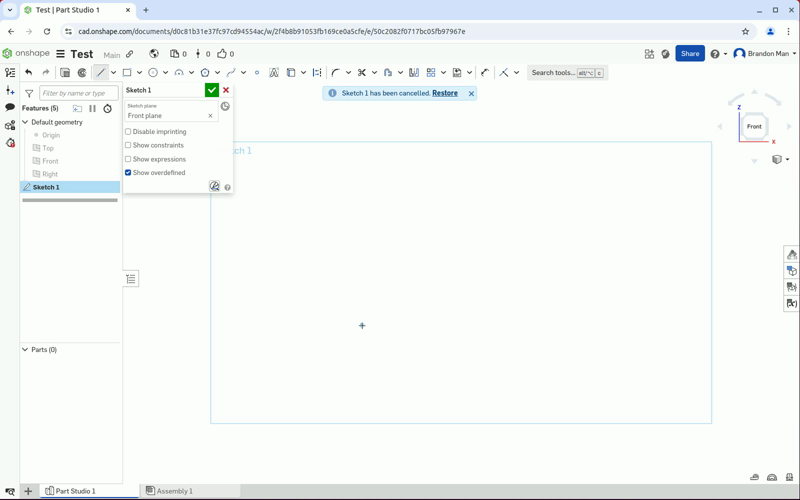
key_down(shift)
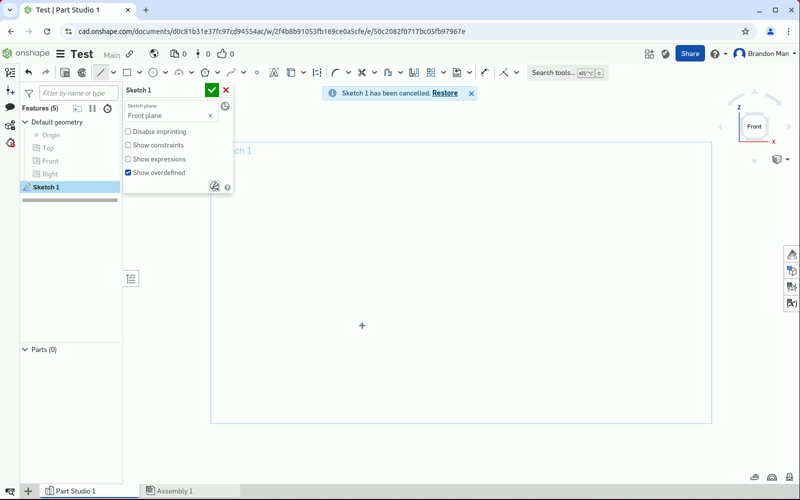
mouse_move(558, 325)
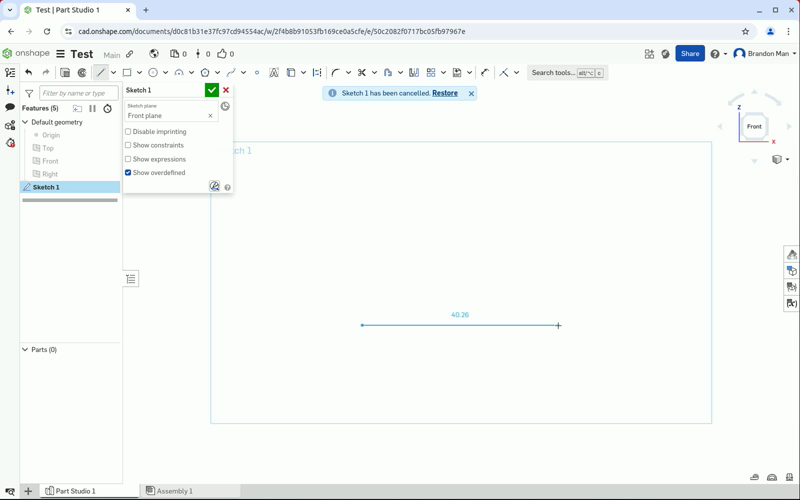
click(558, 325)
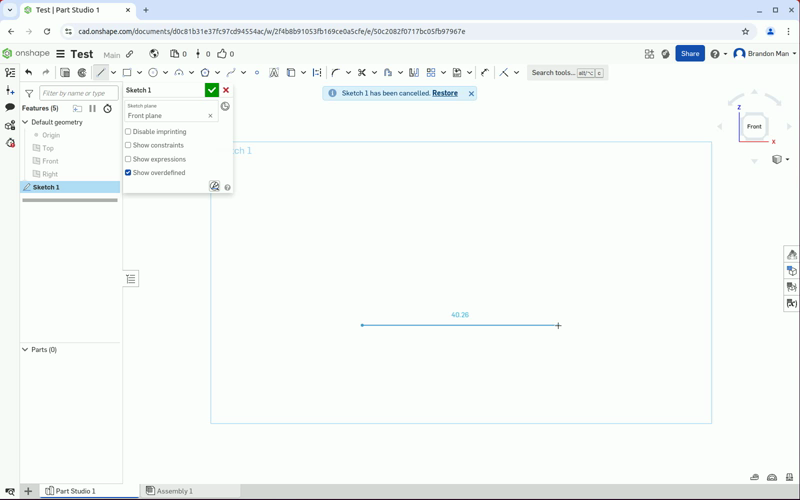
key_up(shift)
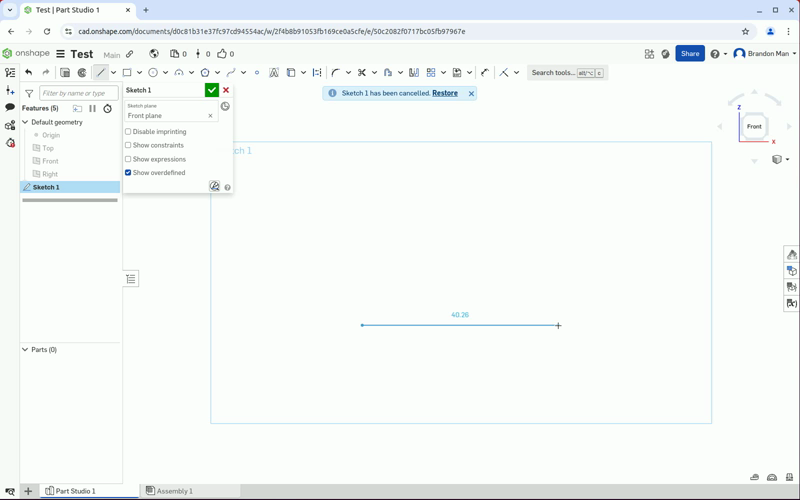
key_down(shift)
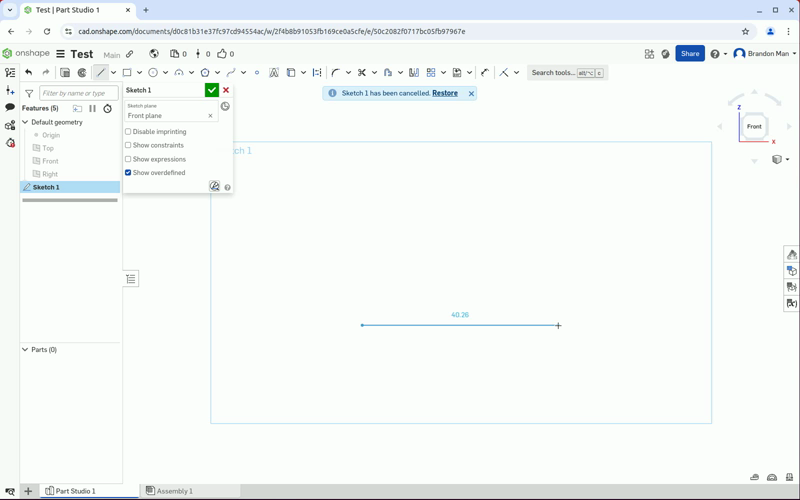
mouse_move(558, 240)
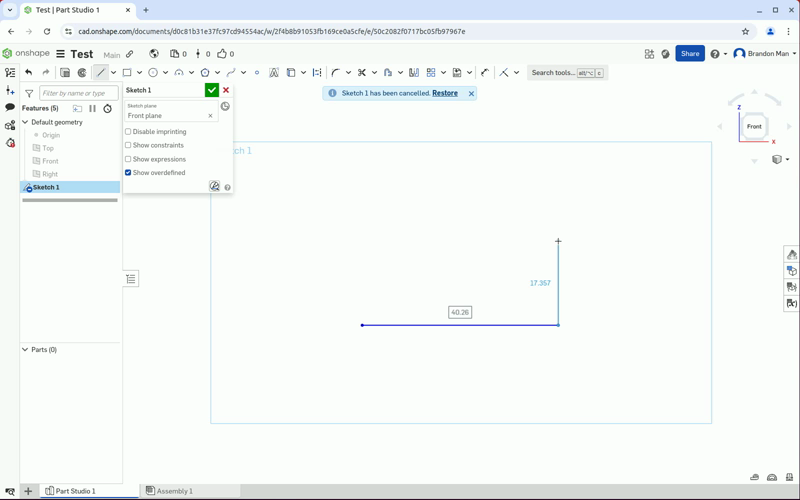
click(558, 240)
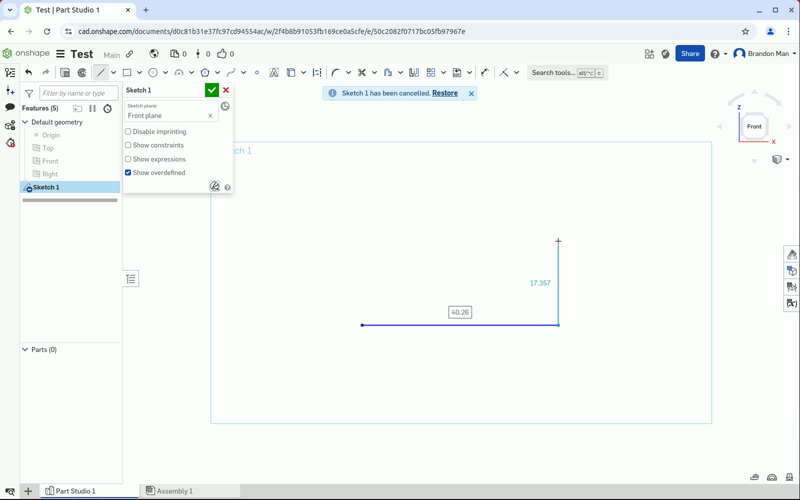
key_up(shift)
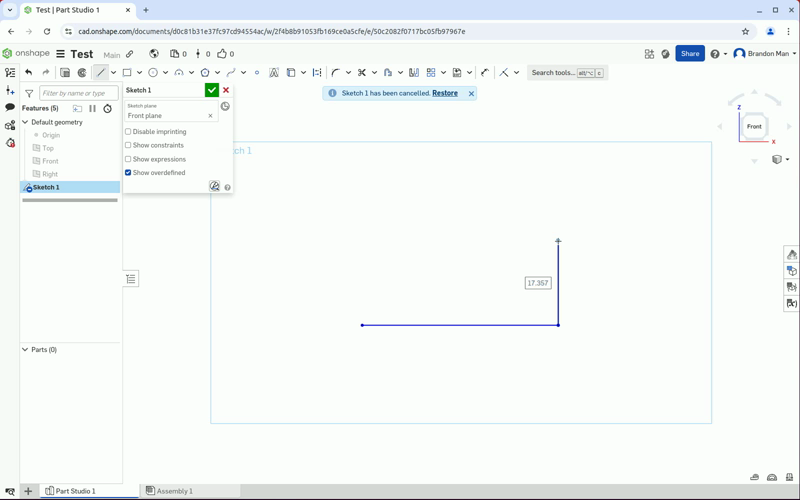
key_down(shift)
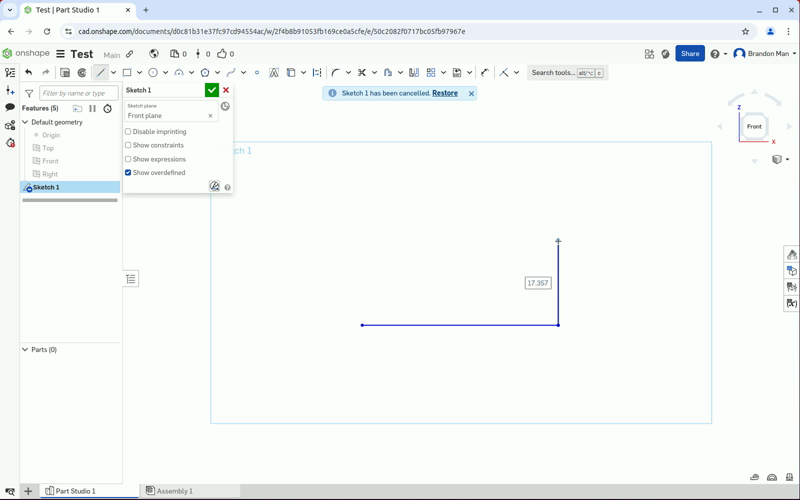
mouse_move(362, 240)
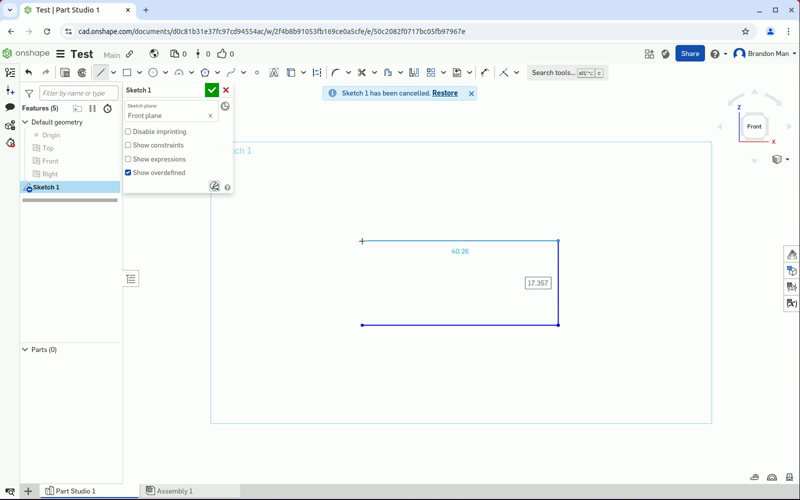
click(362, 240)
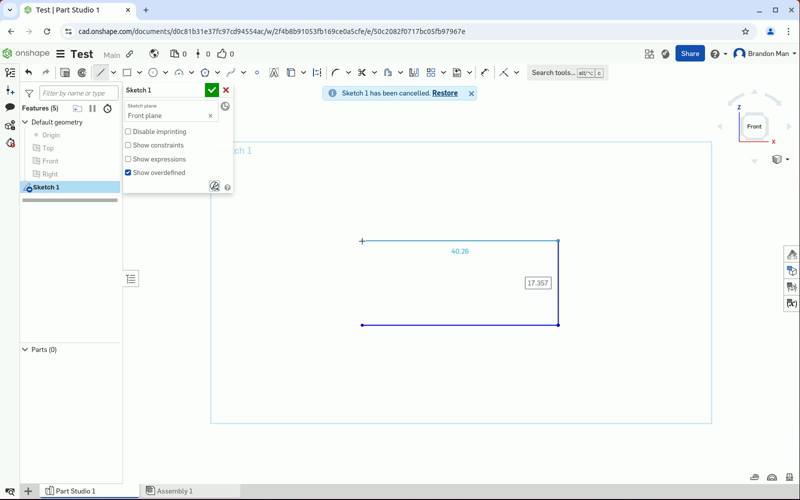
key_up(shift)
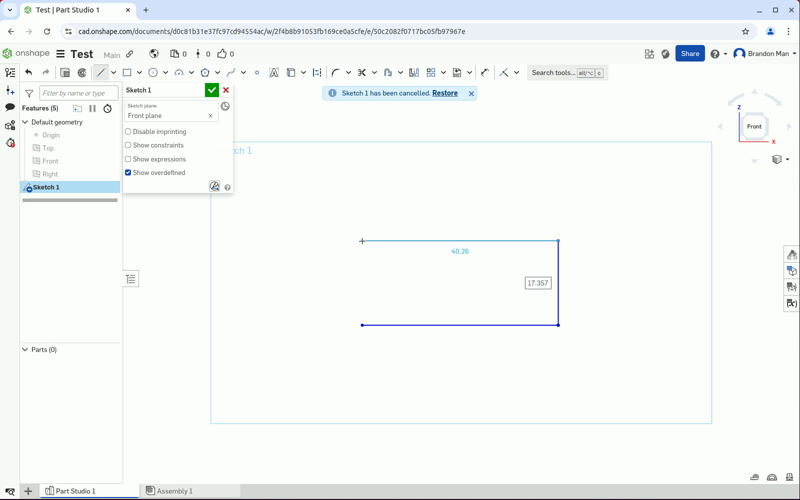
key_down(shift)
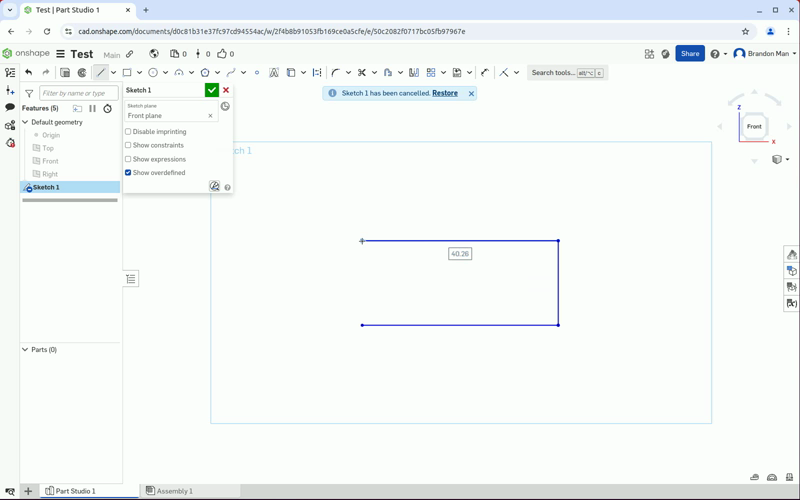
mouse_move(362, 325)
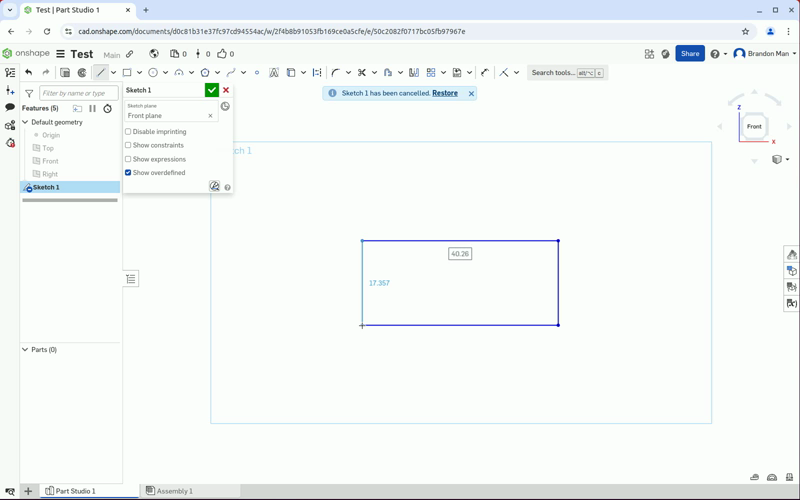
key_up(shift)
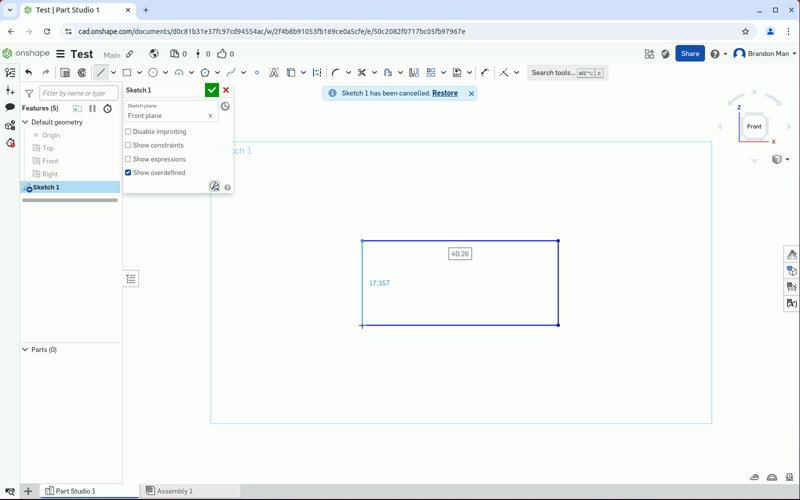
click(362, 325)
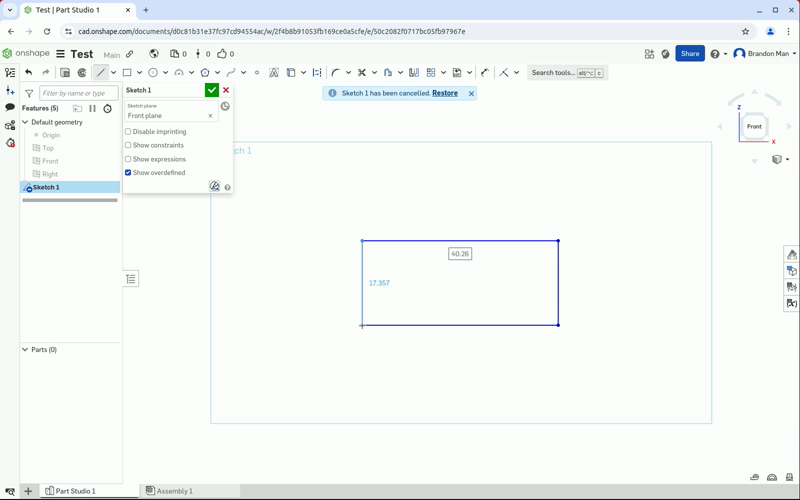
key(esc)
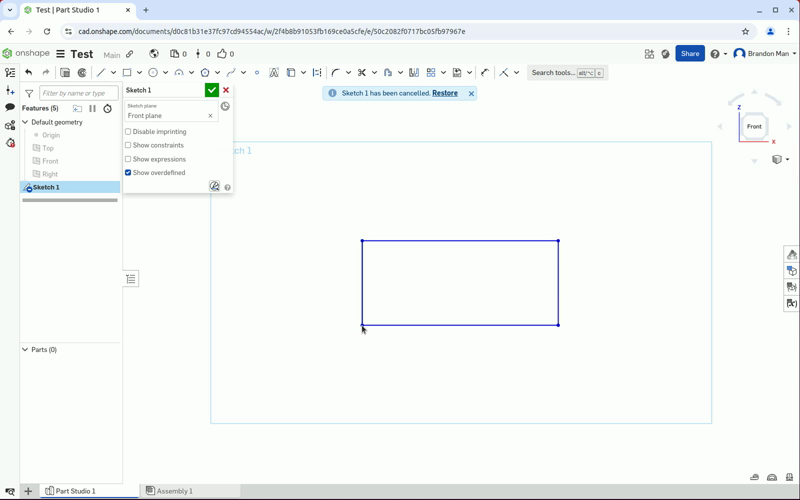
mouse_move(477, 296)
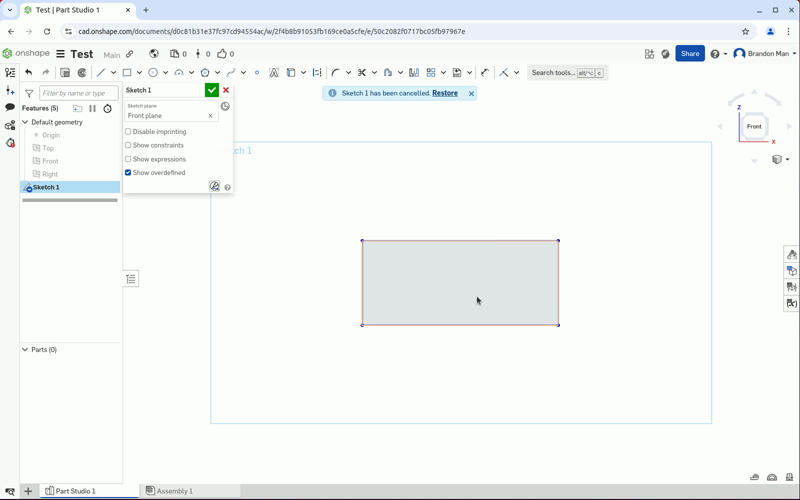
click(477, 296)
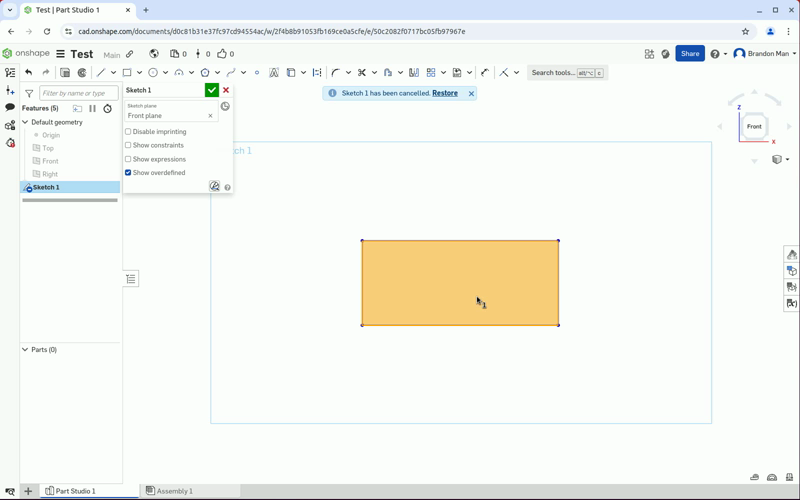
mouse_move(73, 352)
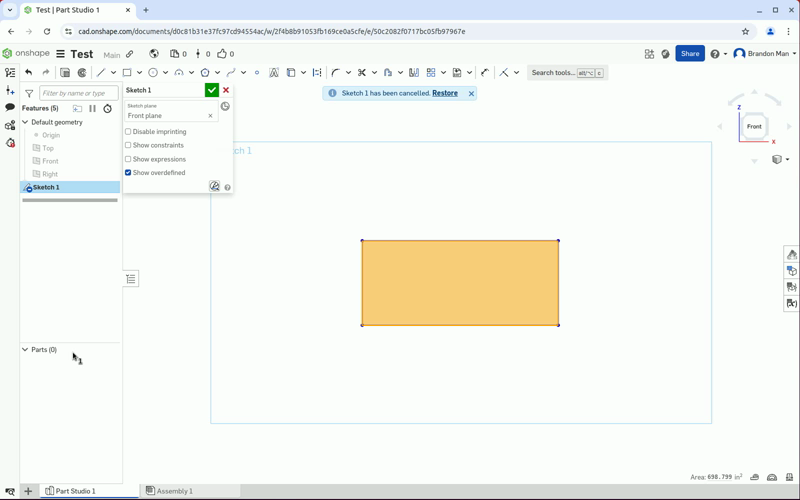
key(shift+y)
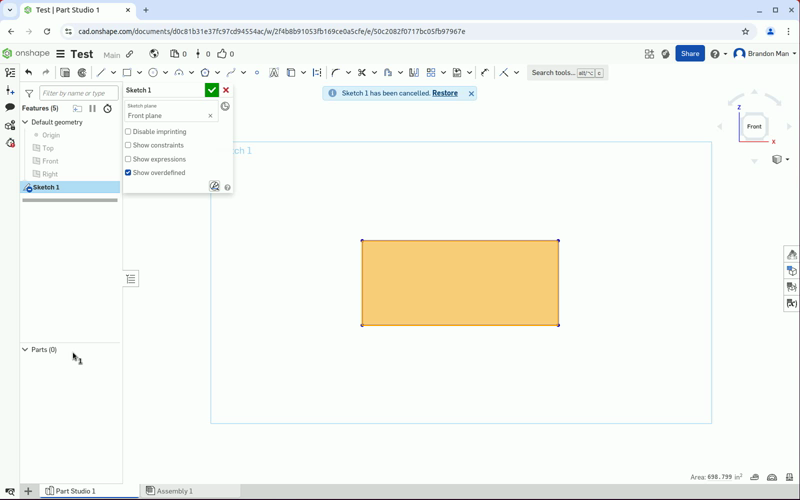
key(shift+e)
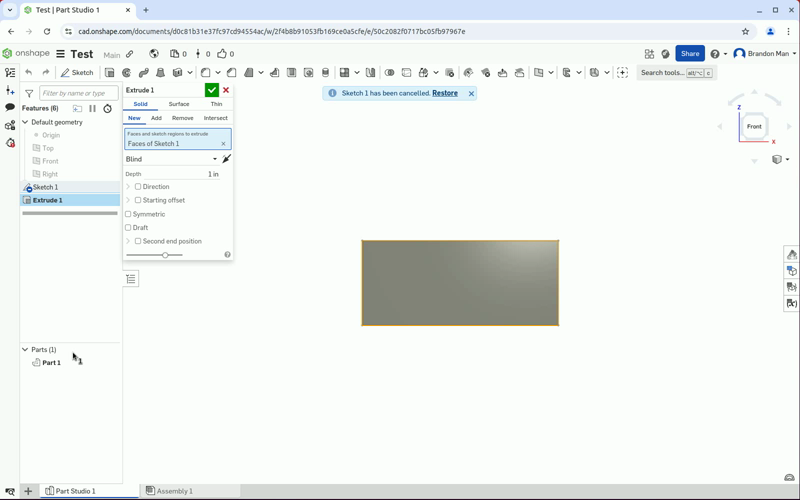
mouse_move(143, 106)
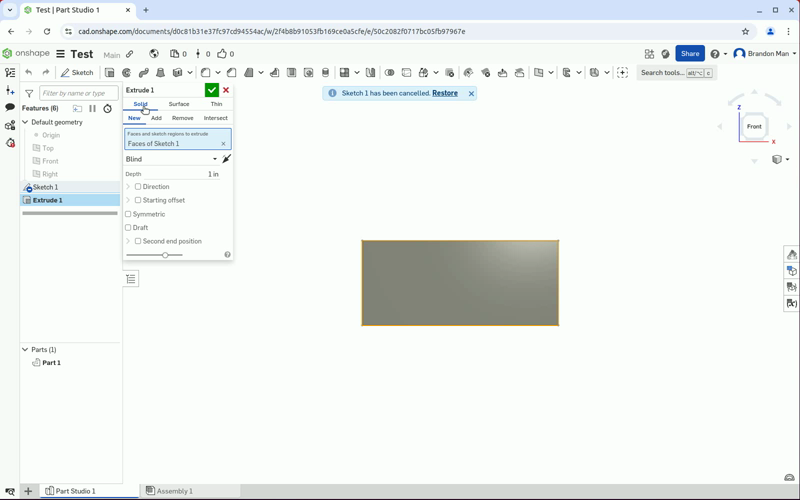
click(143, 106)
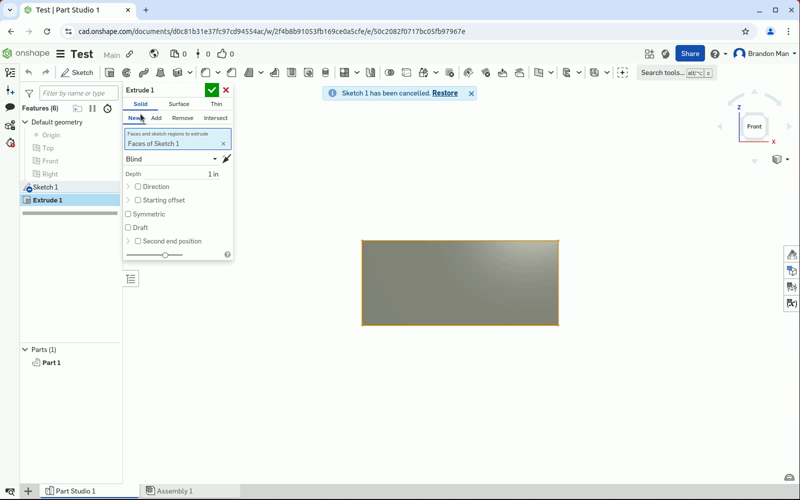
mouse_move(137, 120)
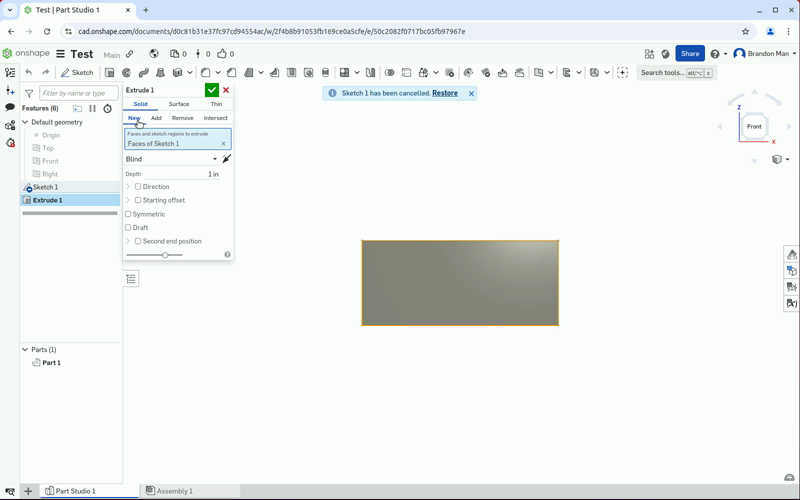
click(137, 120)
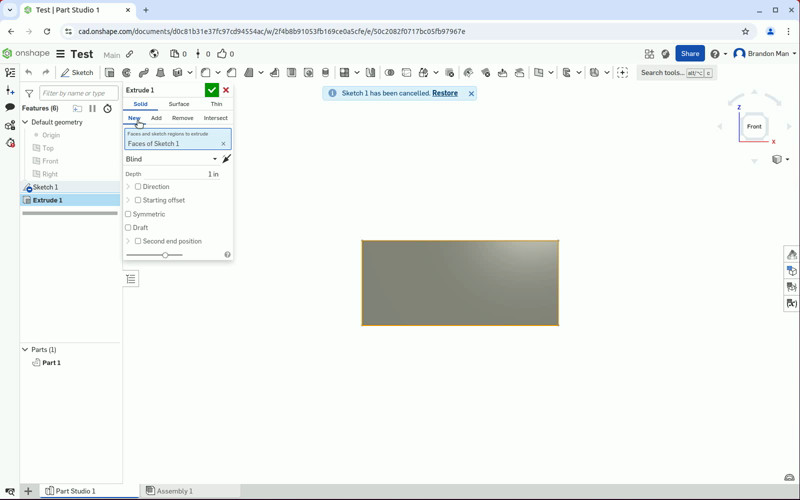
key(tab, 4)
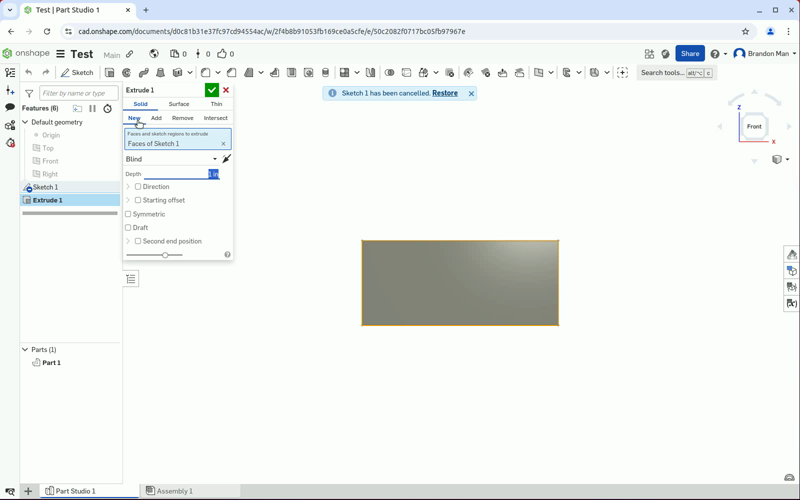
text(23.108)
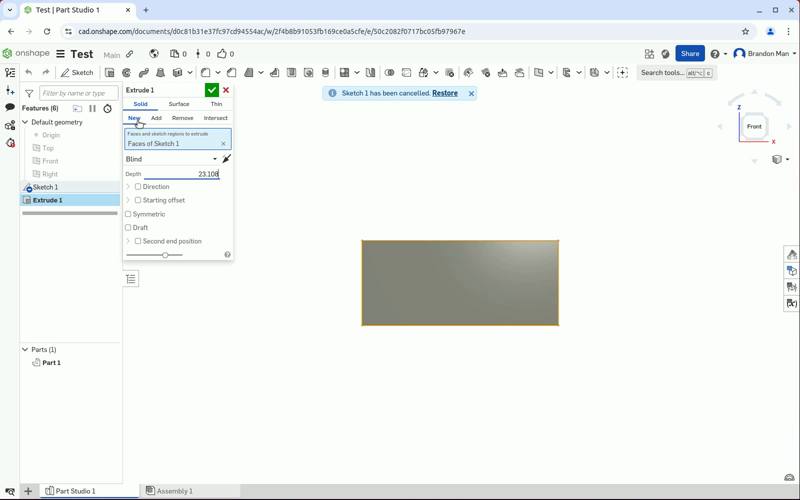
key(enter)
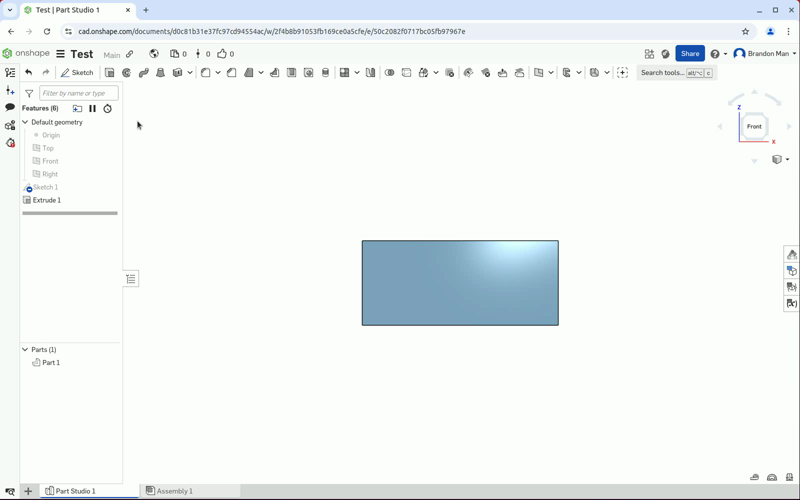
key(shift+h)
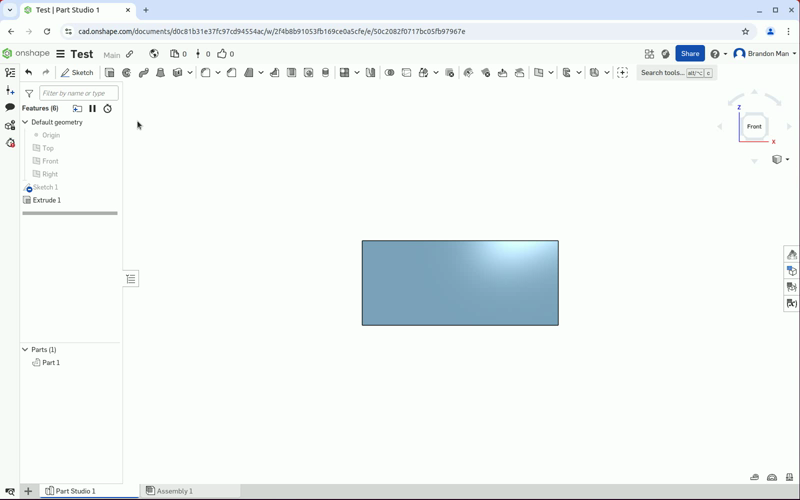
key(shift+h)
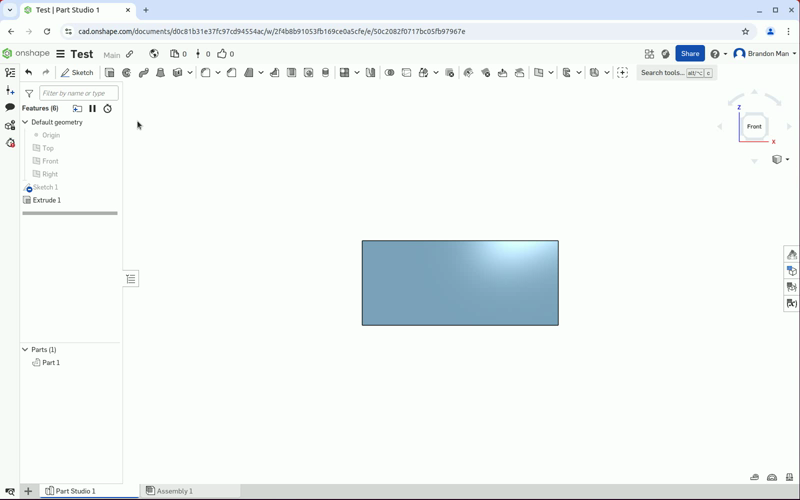
mouse_move(73, 189)
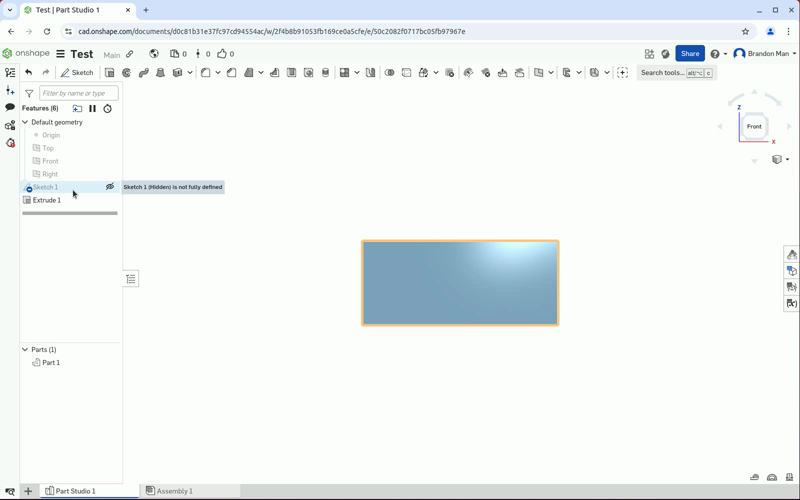
click(73, 189)
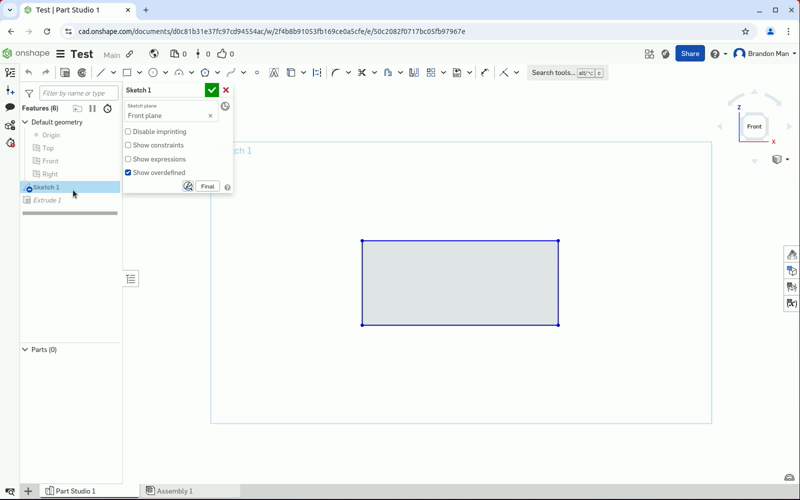
mouse_move(229, 92)
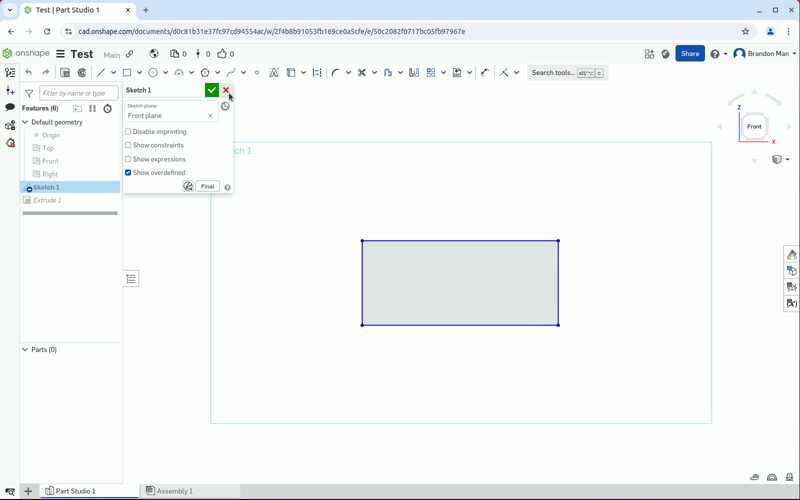
click(229, 92)
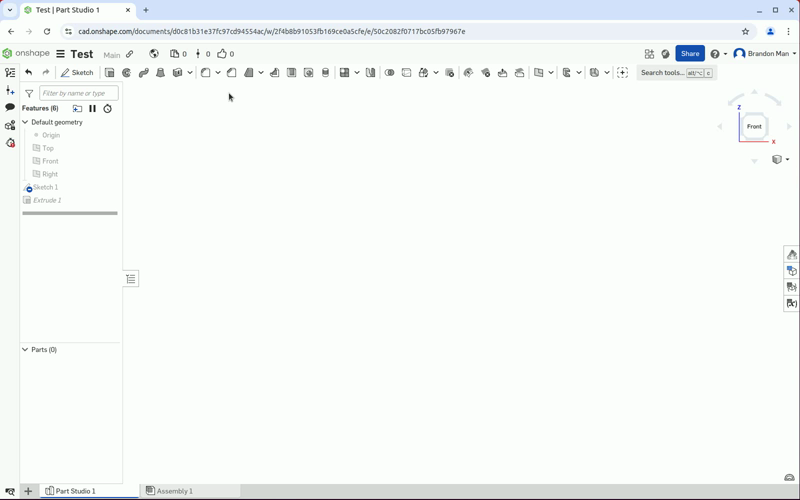
mouse_move(73, 352)
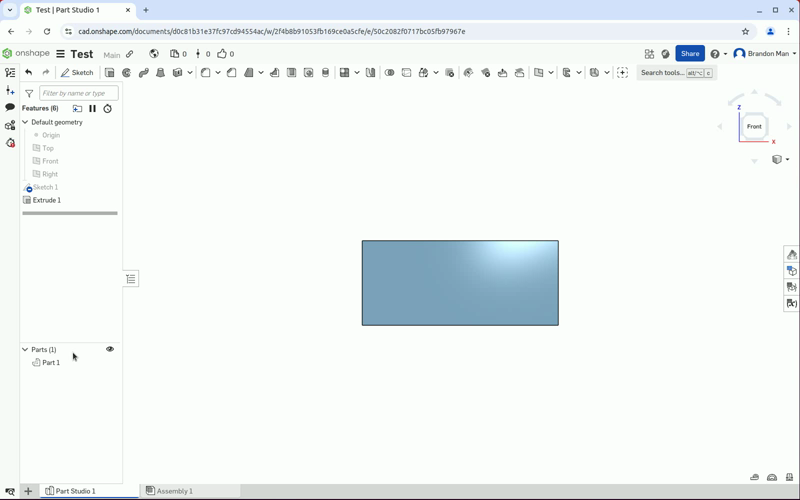
key(y)
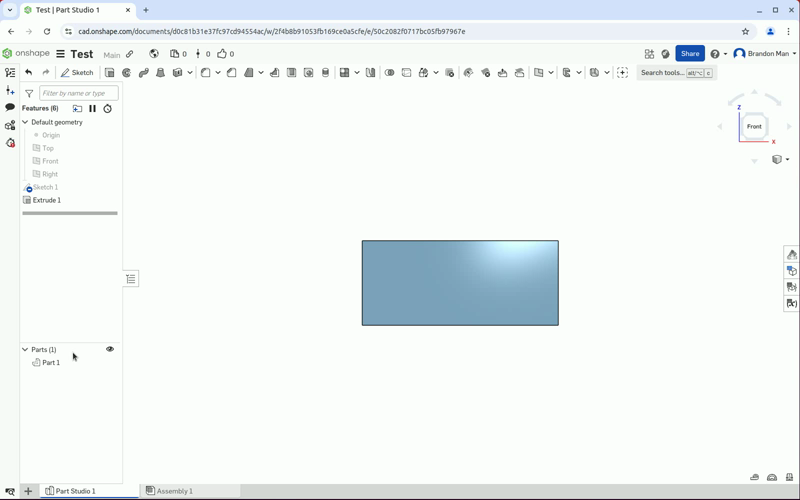
key(shift+p)
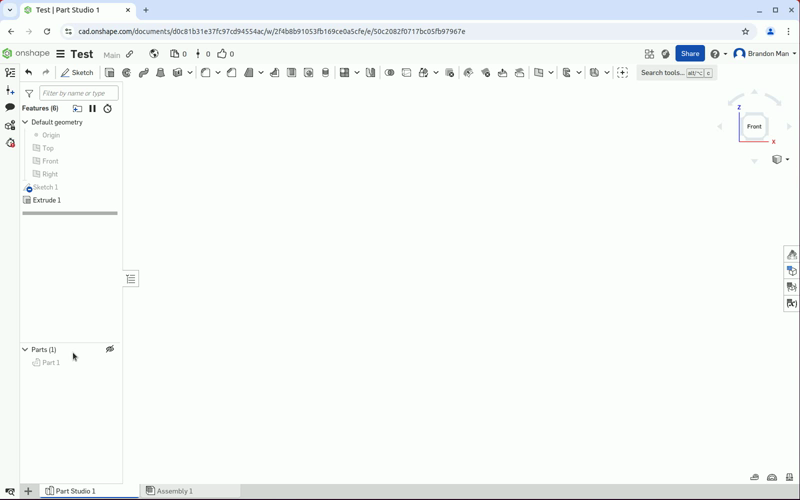
key(space)
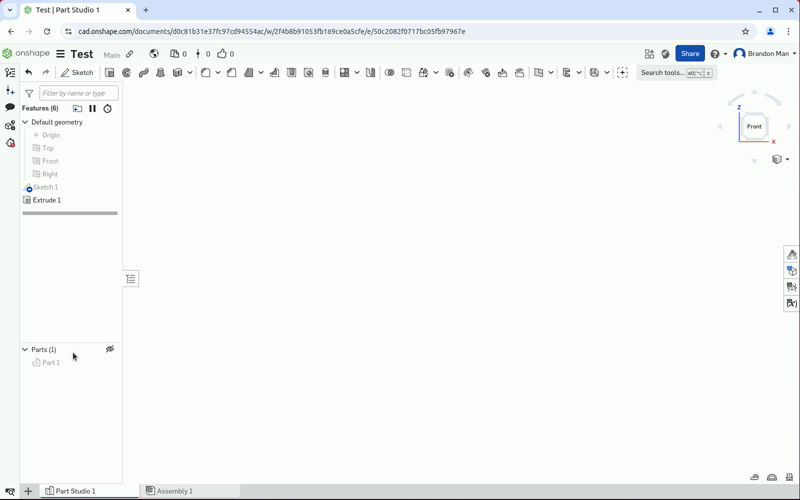
key_down(shift)
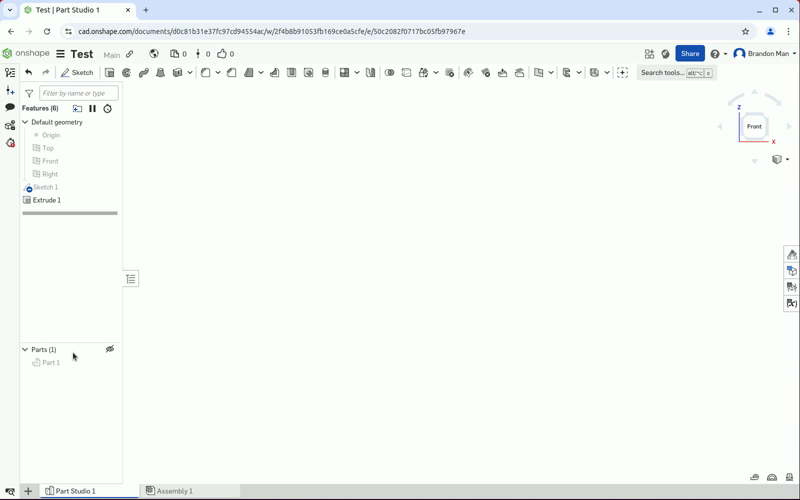
key(down)
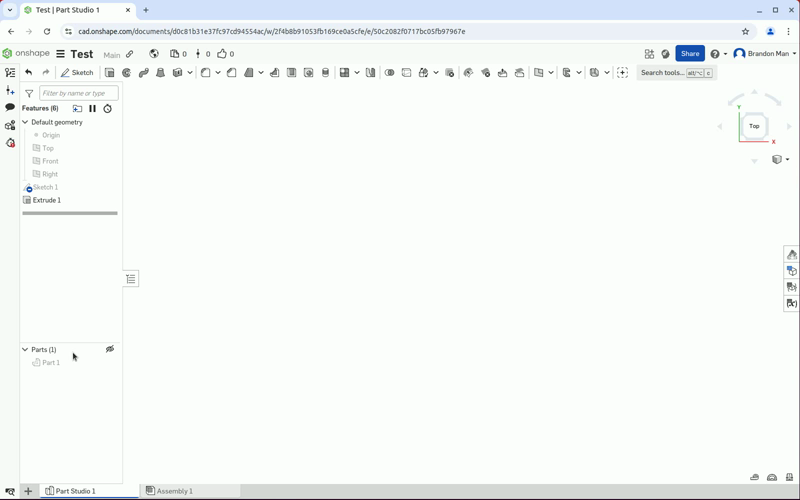
key_up(shift)
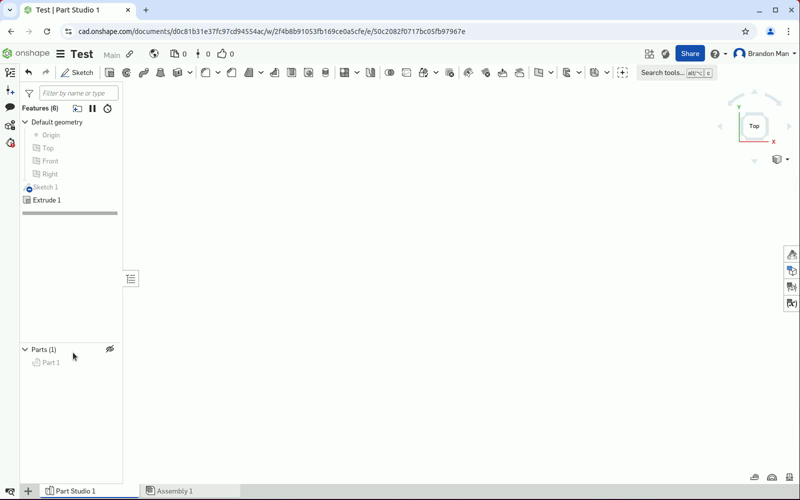
mouse_move(73, 352)
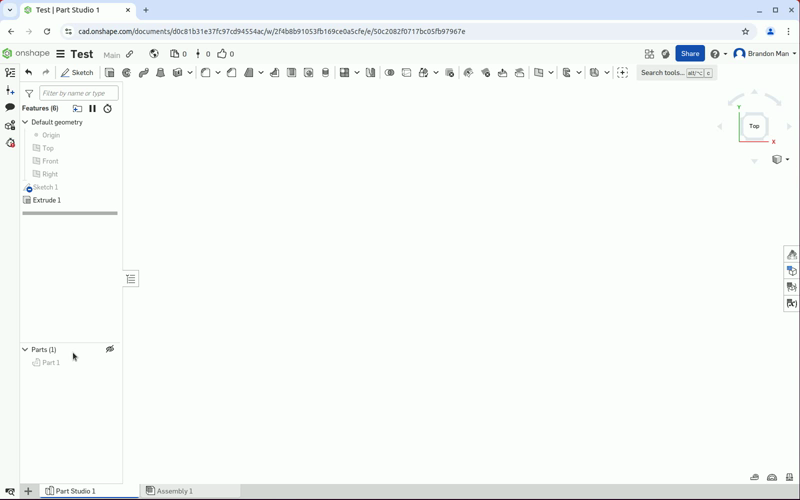
key(shift+y)
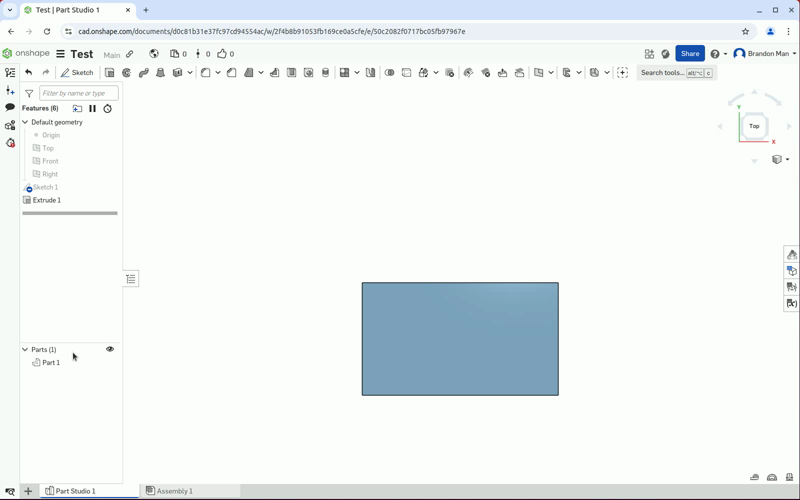
mouse_move(541, 75)
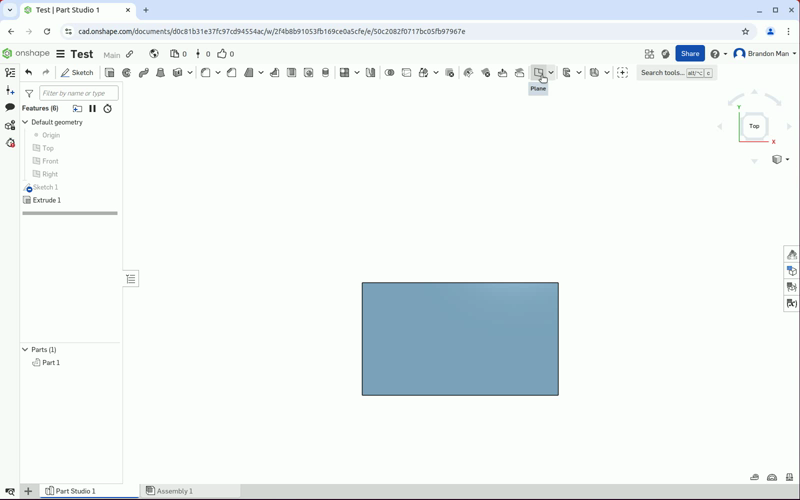
click(541, 75)
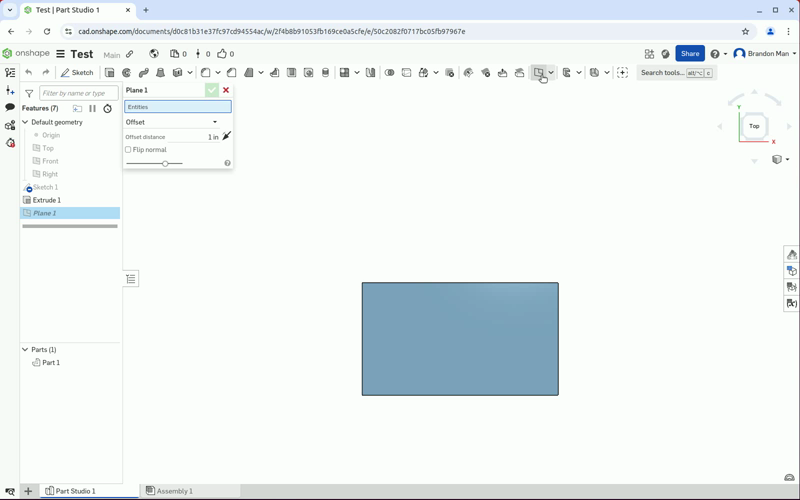
mouse_move(73, 150)
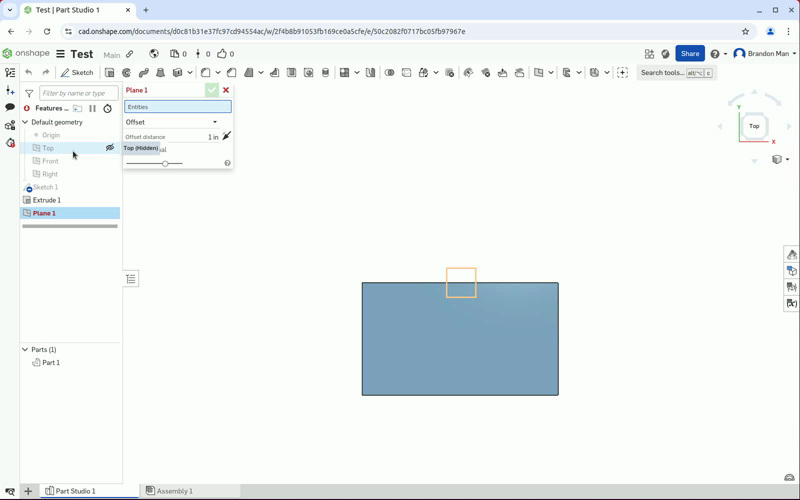
click(73, 150)
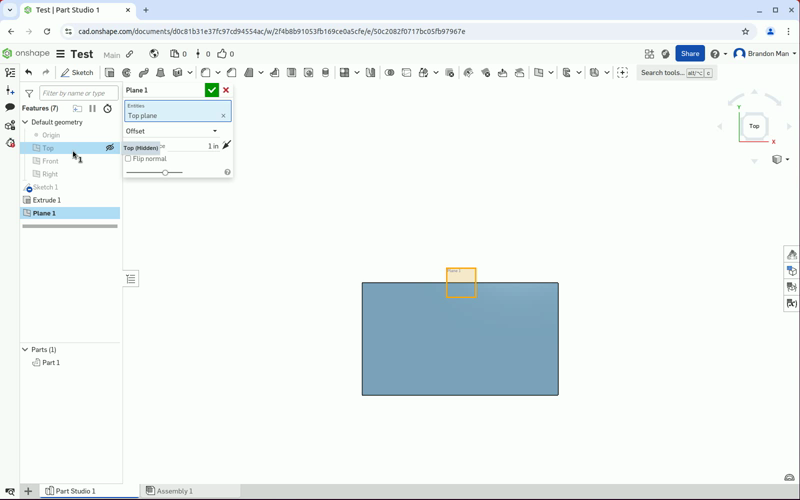
key(tab, 2)
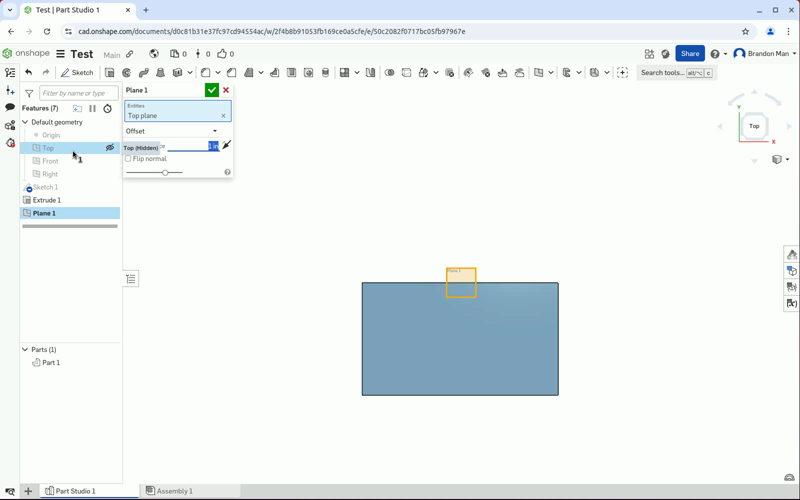
text(8.658)
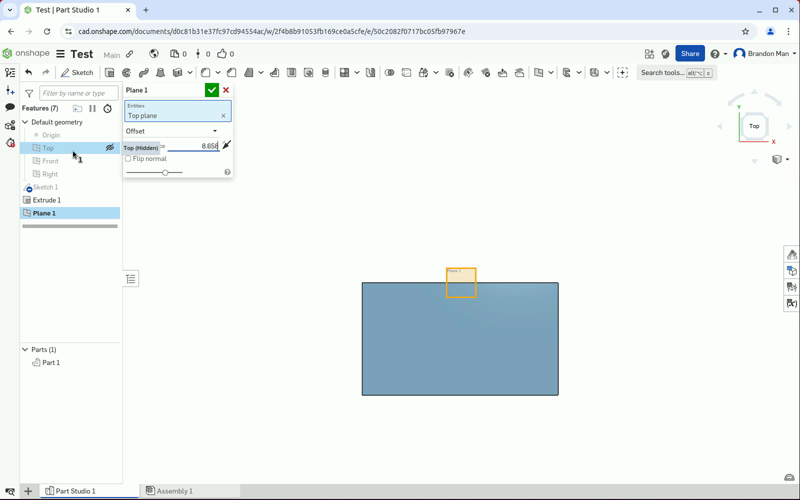
key(enter, 2)
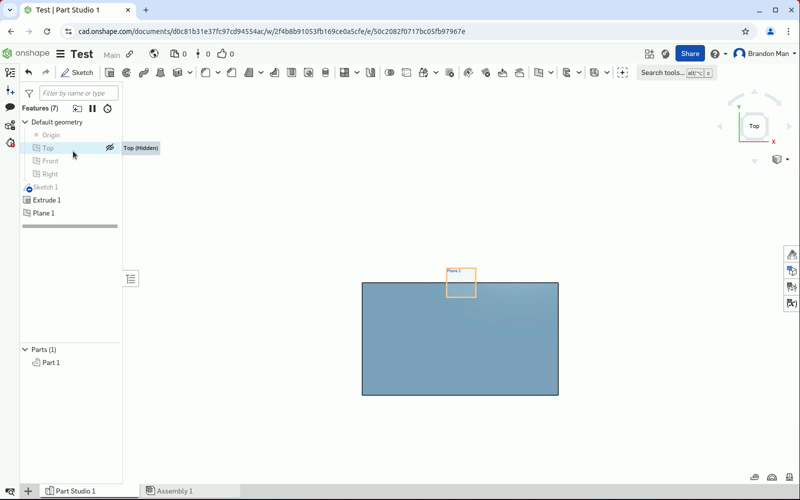
key(shift+s)
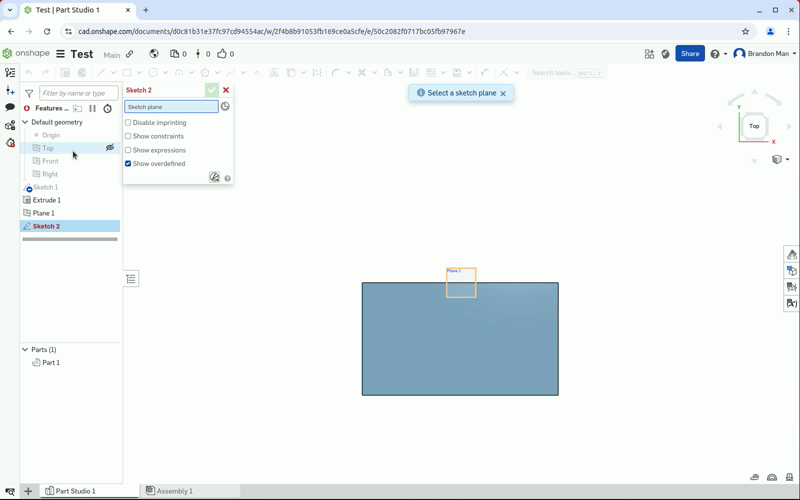
mouse_move(73, 215)
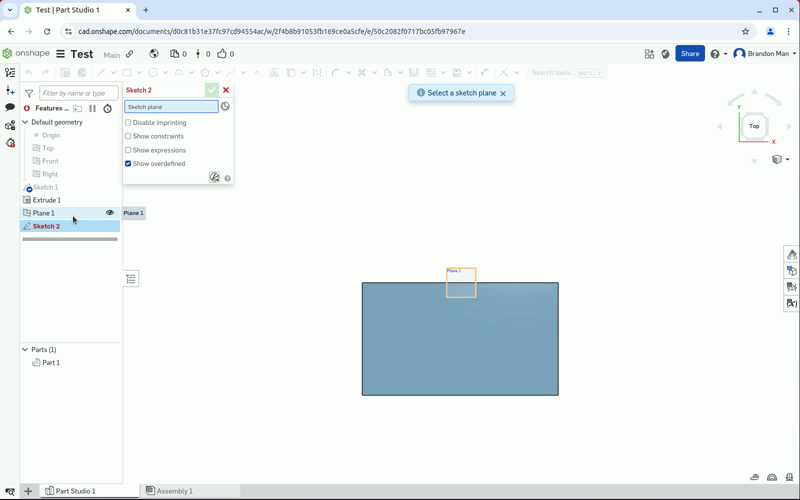
click(73, 215)
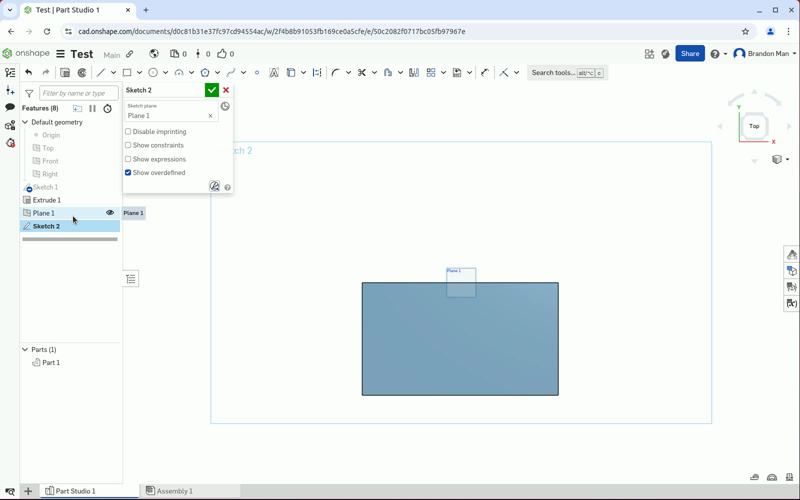
mouse_move(73, 352)
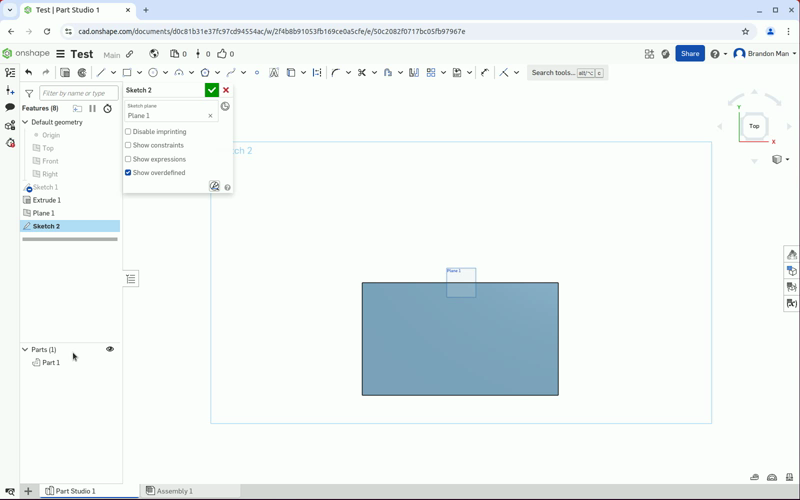
key(y)
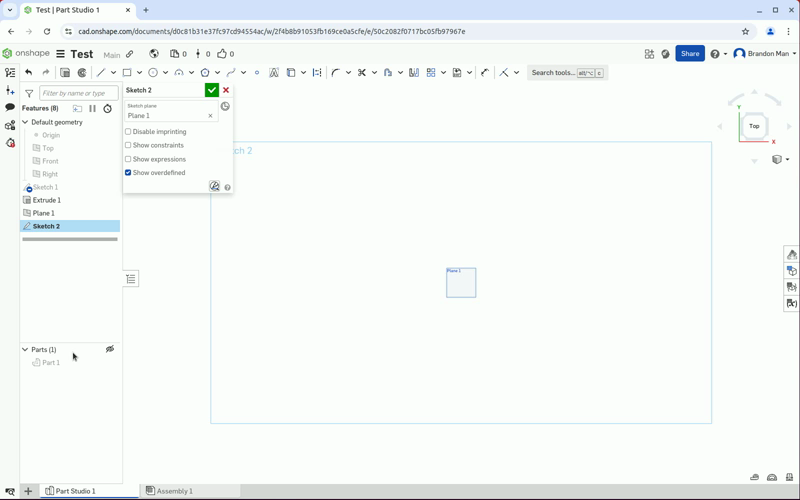
key(l)
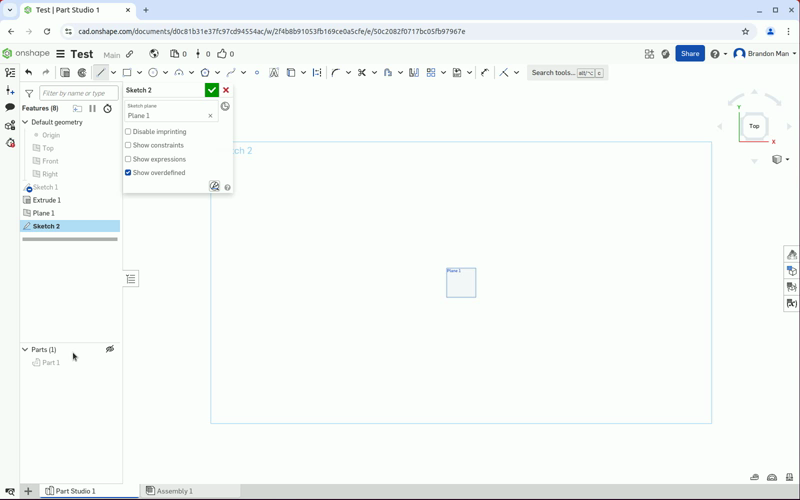
key_down(shift)
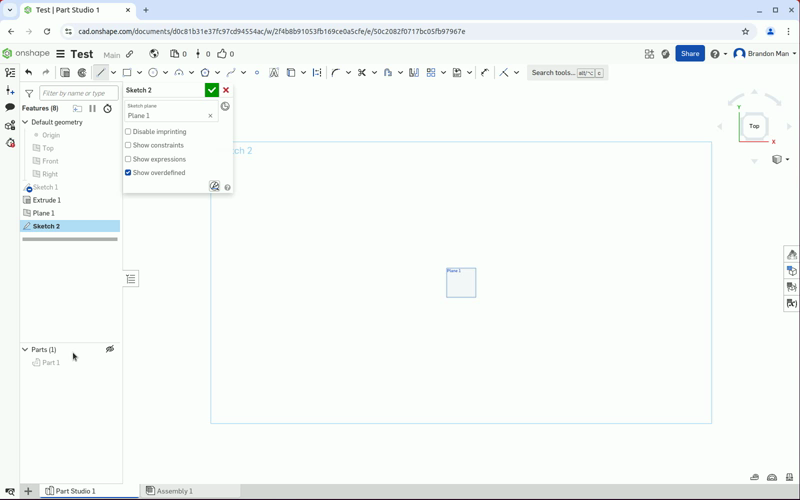
mouse_move(362, 395)
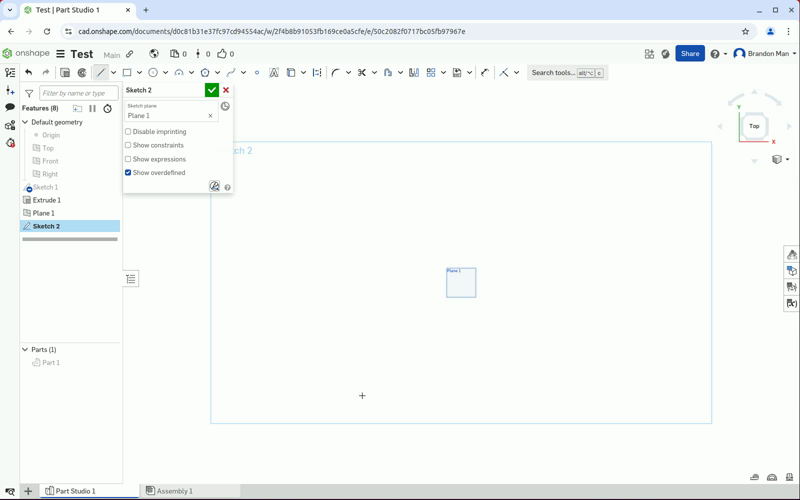
click(362, 395)
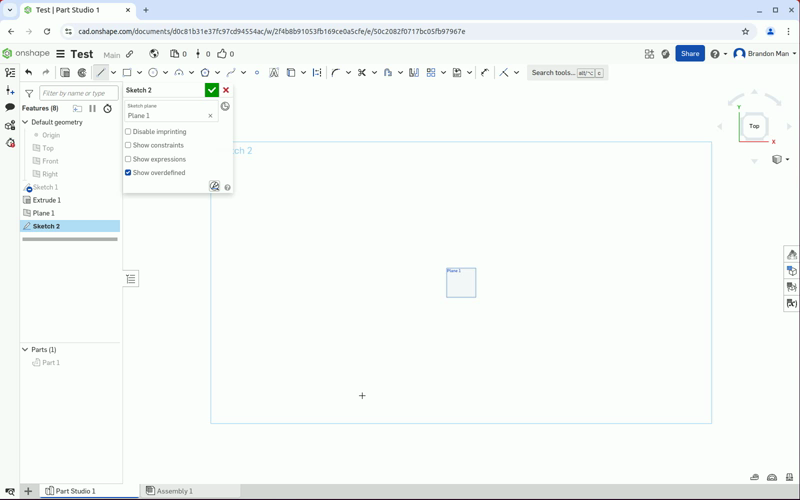
key_up(shift)
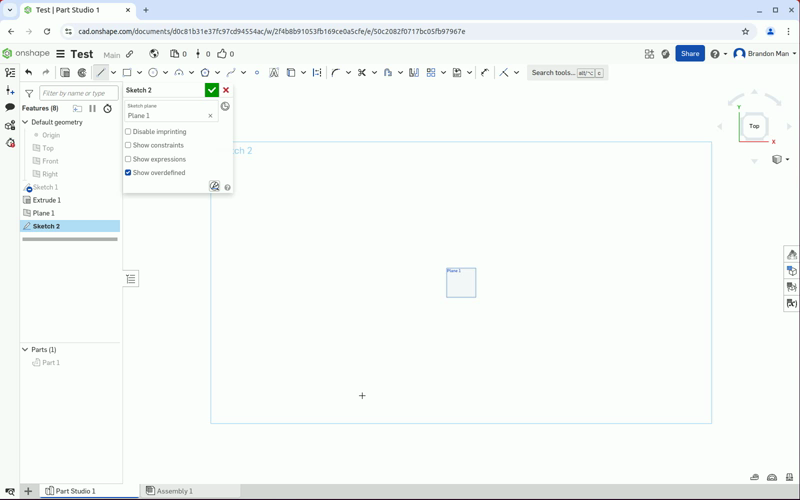
key_down(shift)
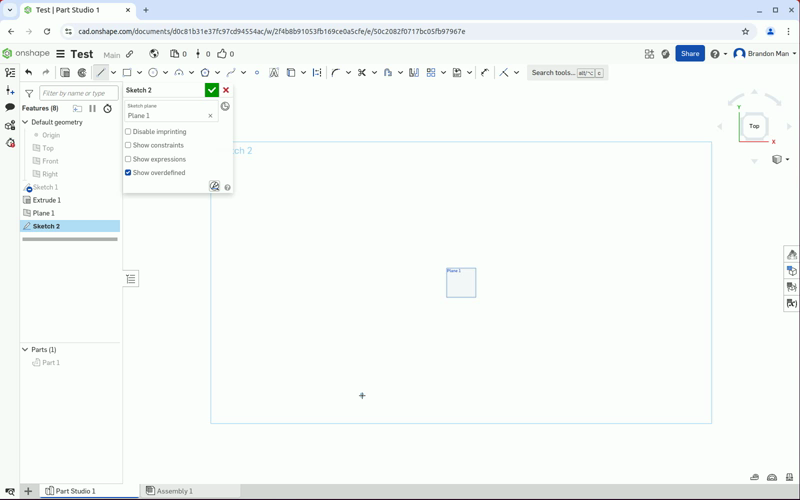
mouse_move(392, 395)
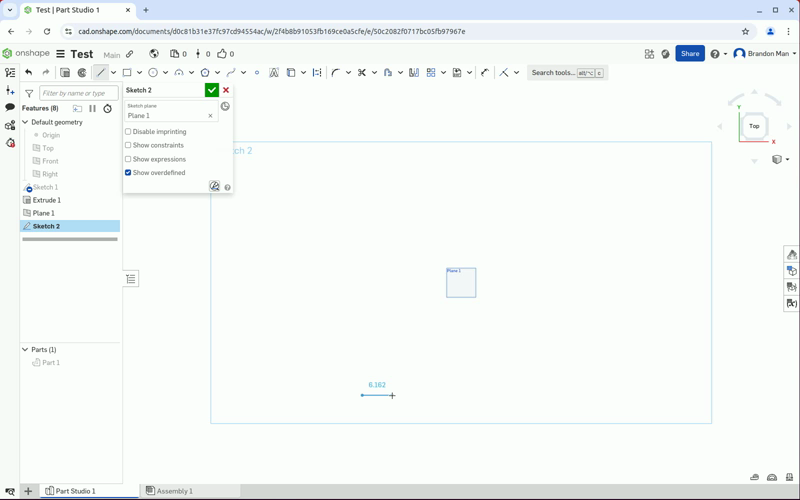
mouse_move(390, 395)
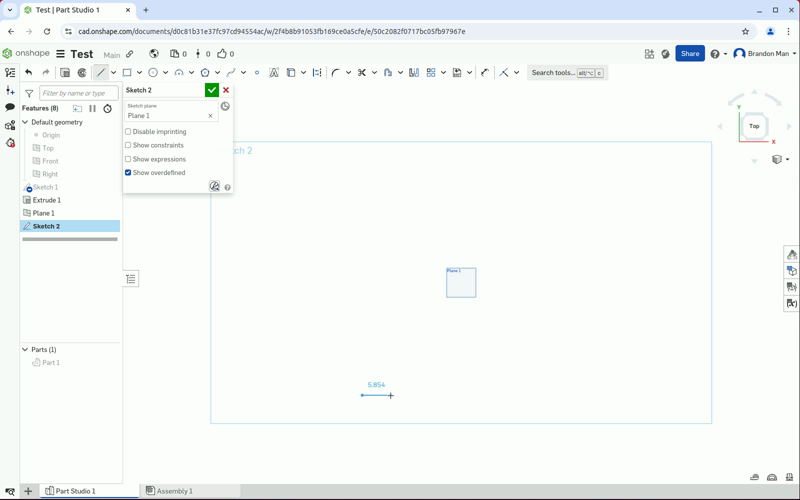
click(390, 395)
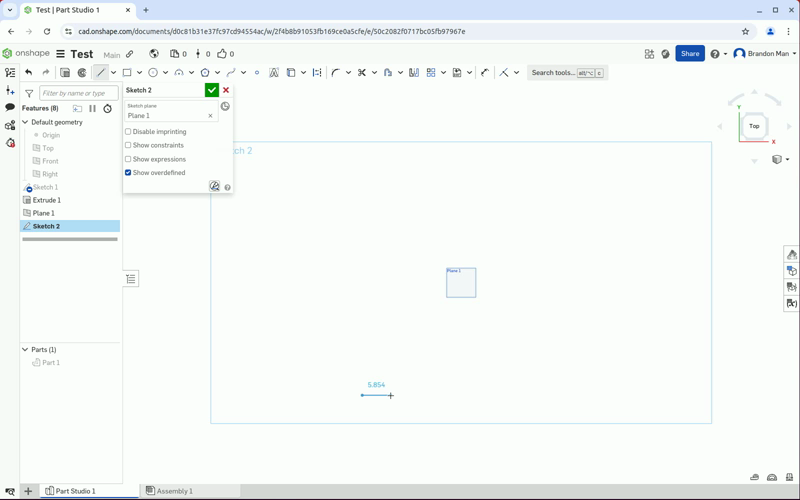
key_up(shift)
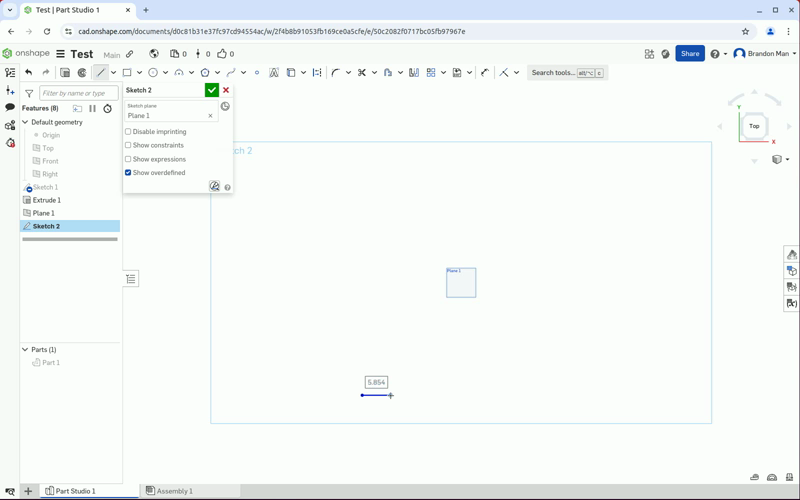
key_down(shift)
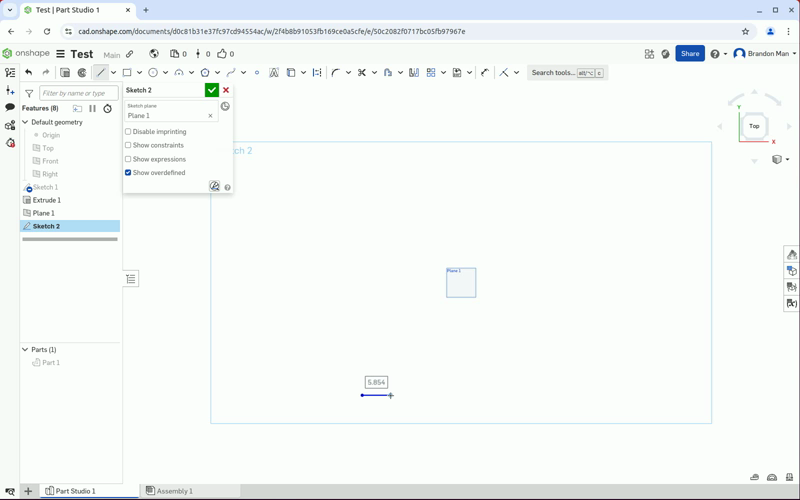
mouse_move(390, 282)
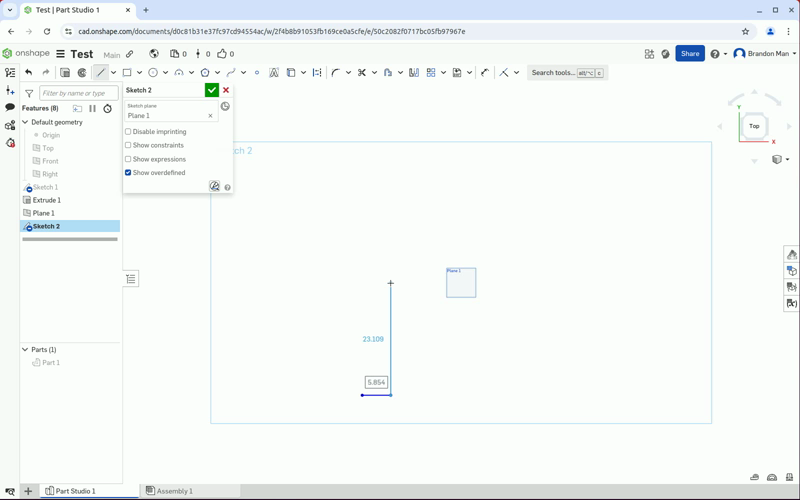
click(390, 282)
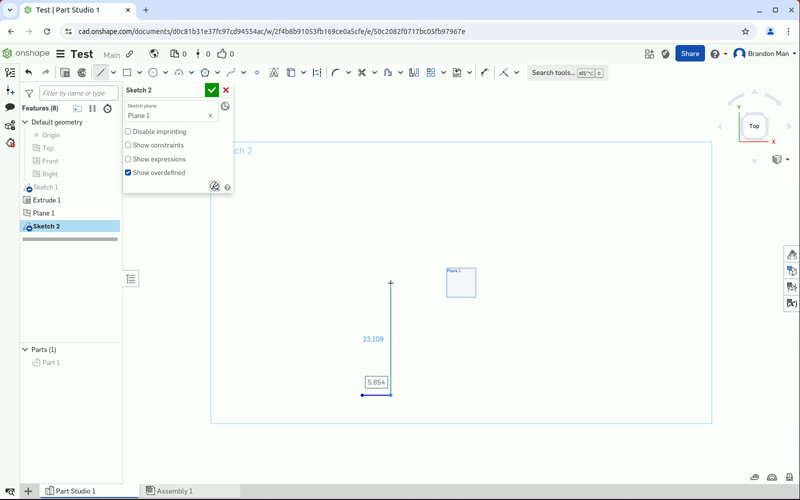
key_up(shift)
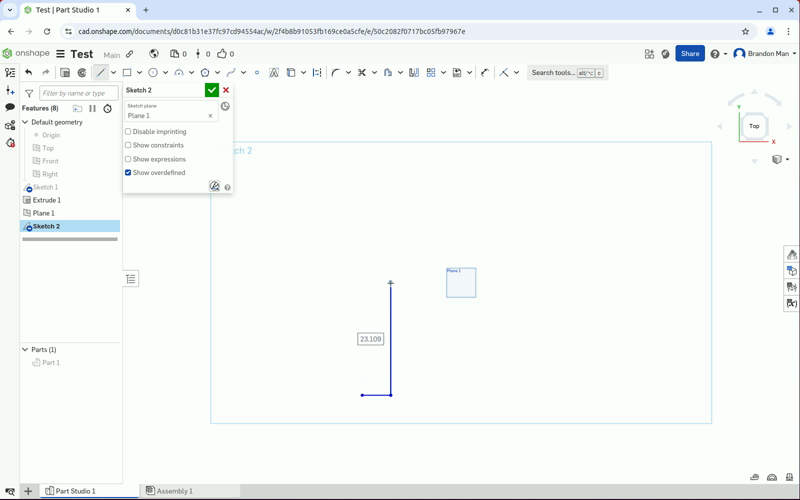
key_down(shift)
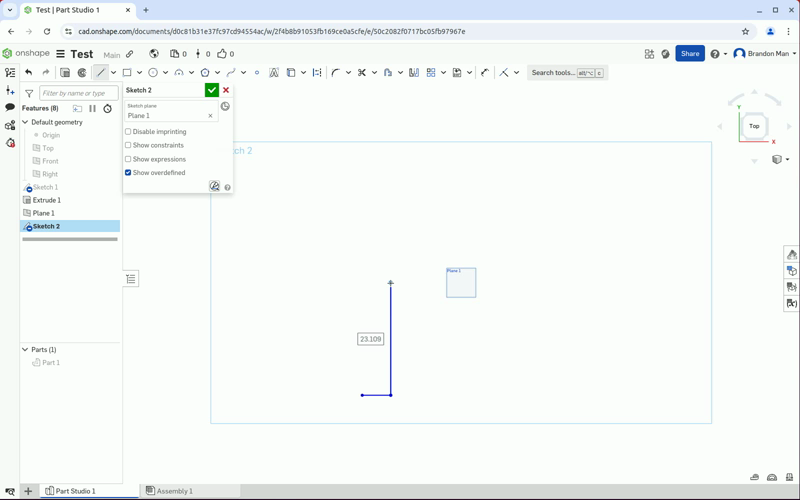
mouse_move(420, 282)
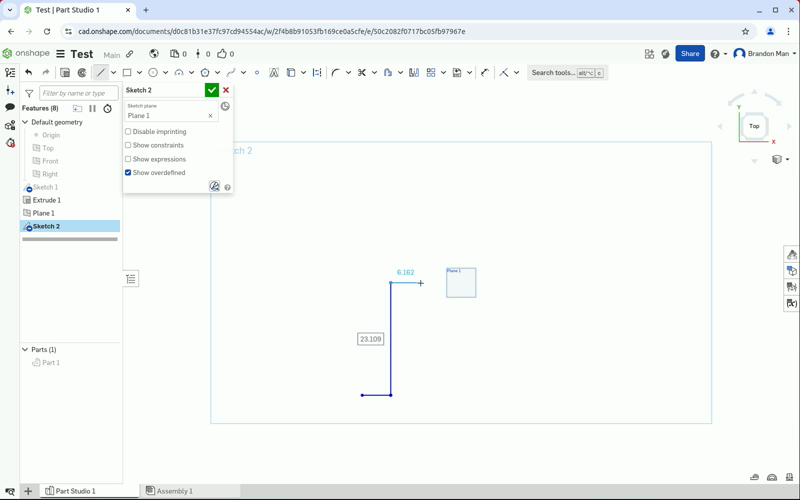
mouse_move(362, 282)
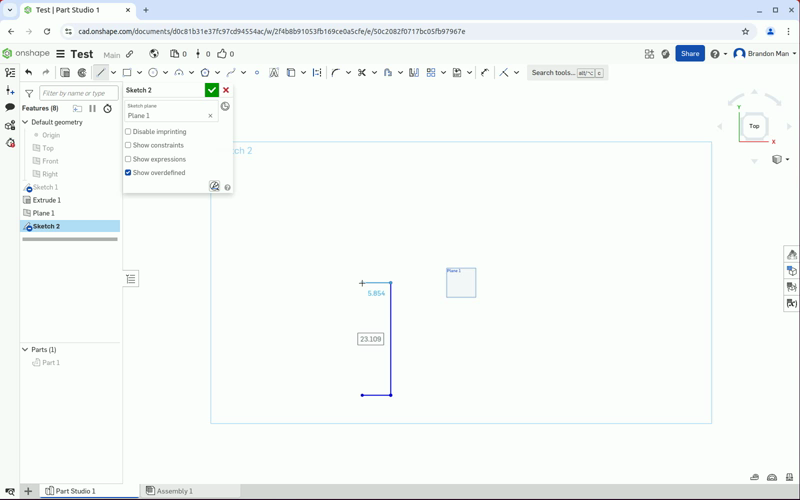
click(362, 282)
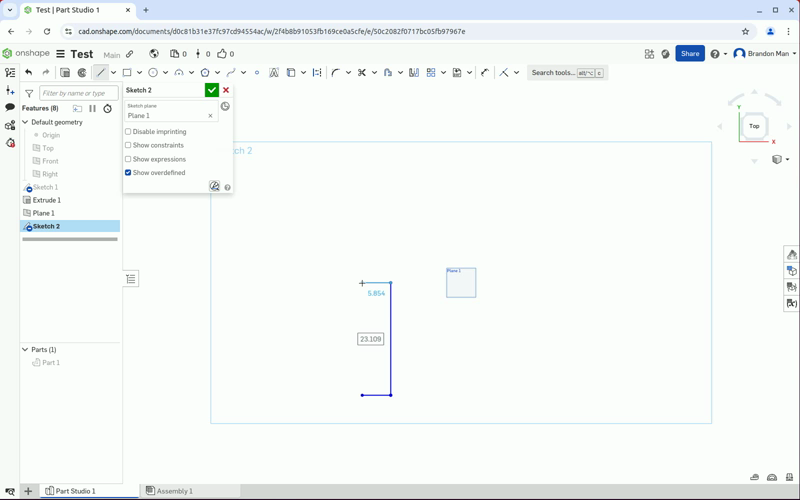
key_up(shift)
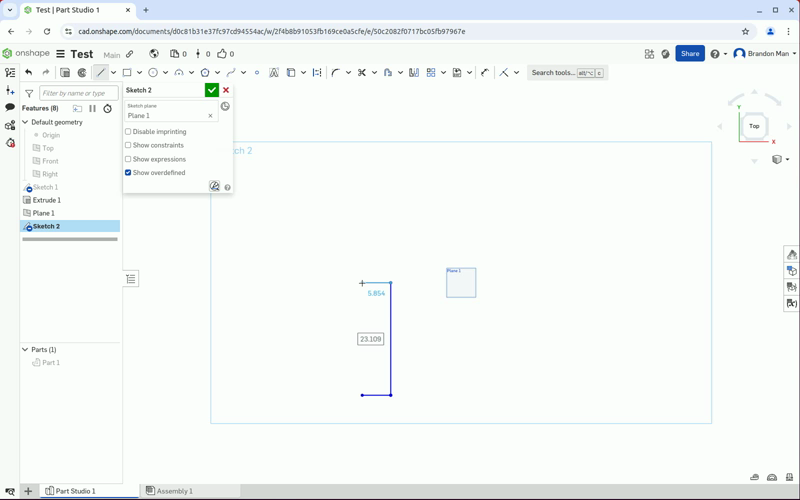
key_down(shift)
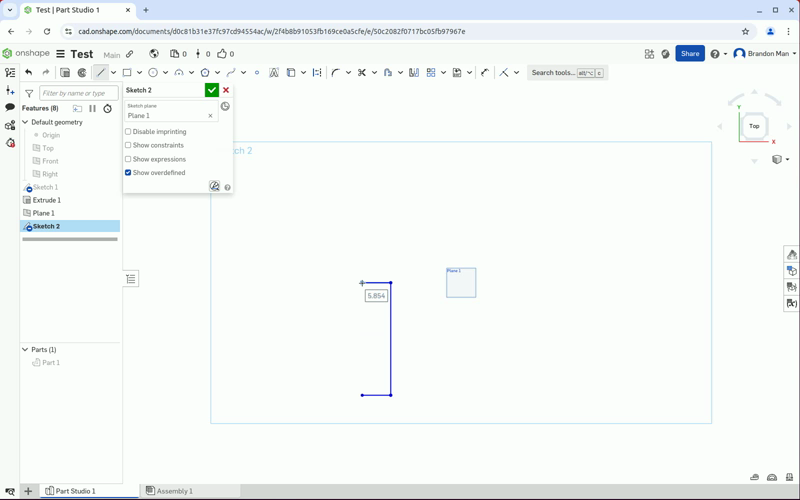
mouse_move(362, 395)
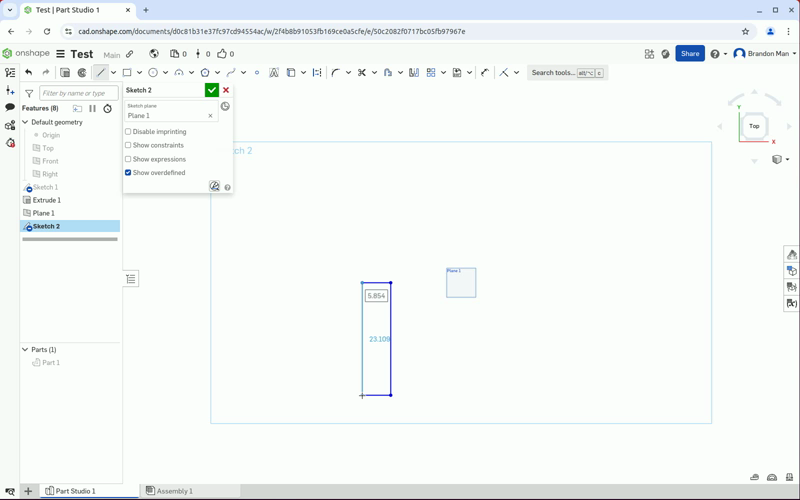
key_up(shift)
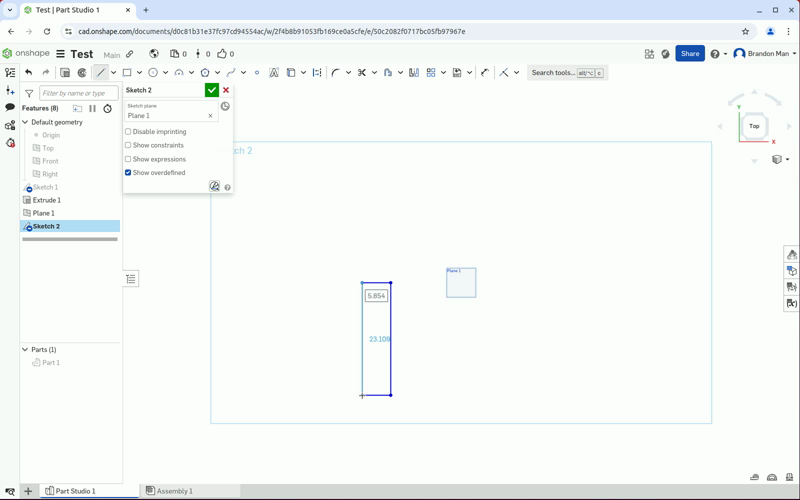
click(362, 395)
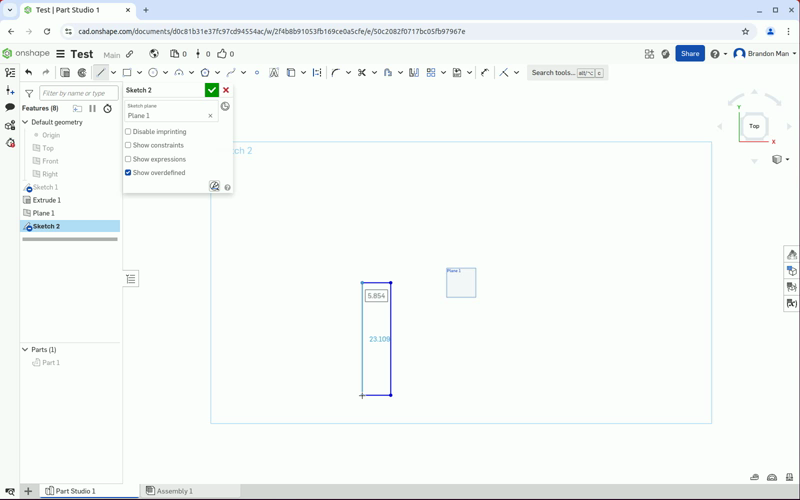
key(esc)
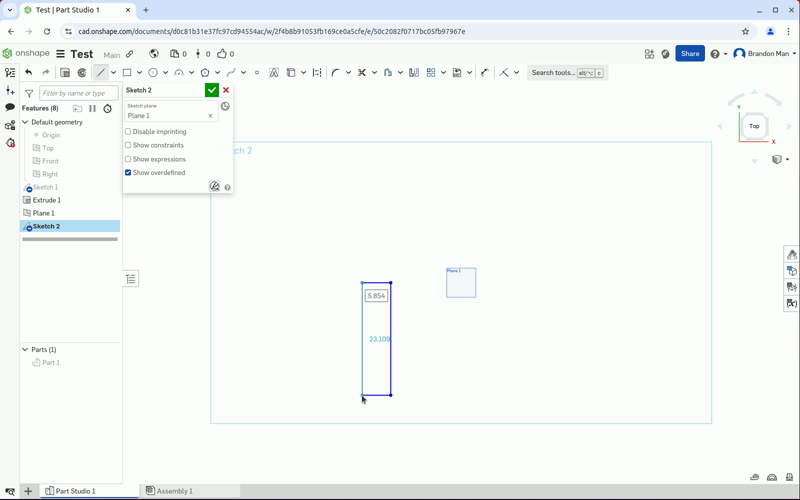
mouse_move(386, 335)
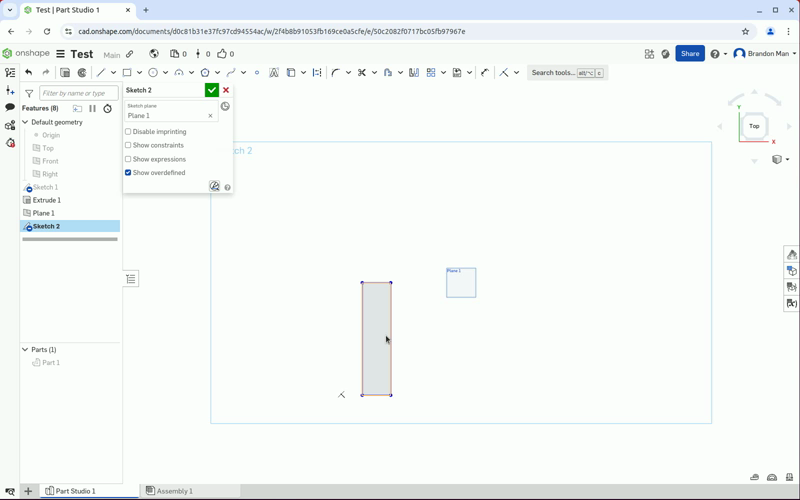
click(386, 335)
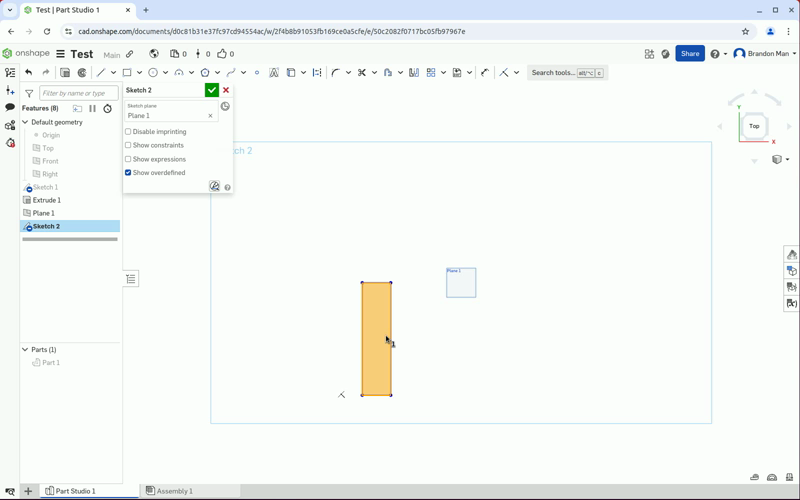
mouse_move(73, 352)
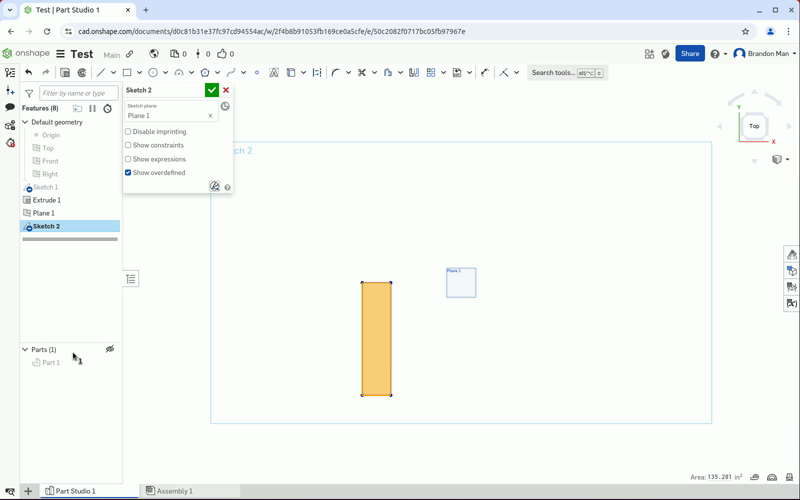
key(shift+y)
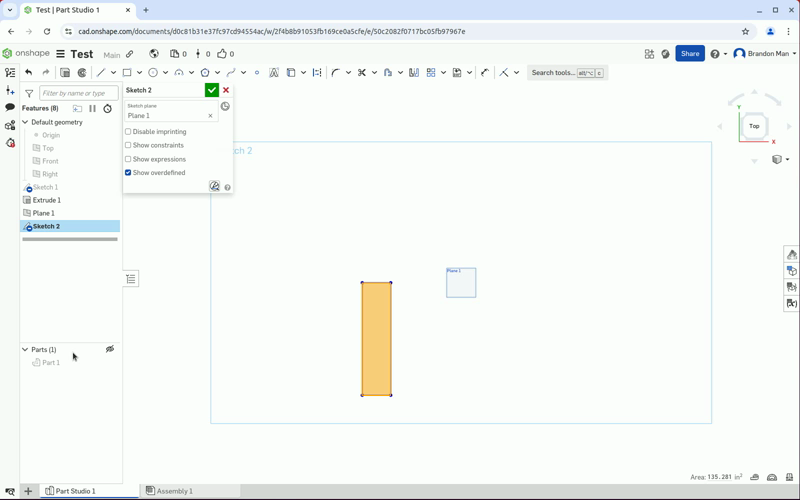
key(shift+e)
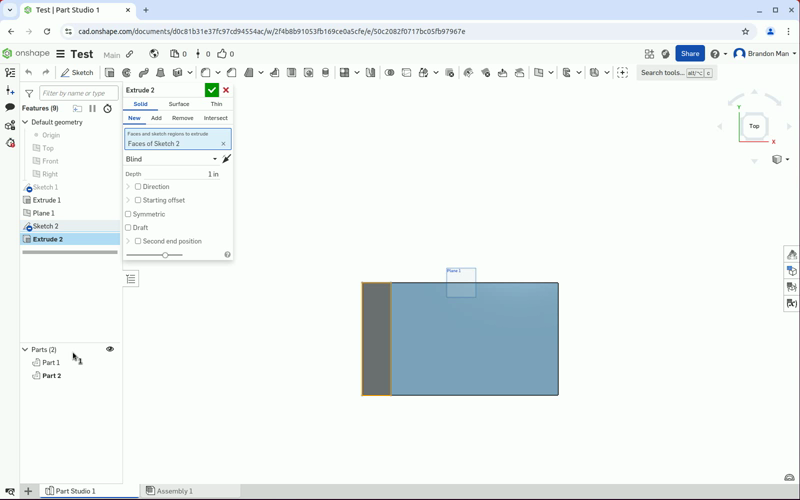
mouse_move(143, 106)
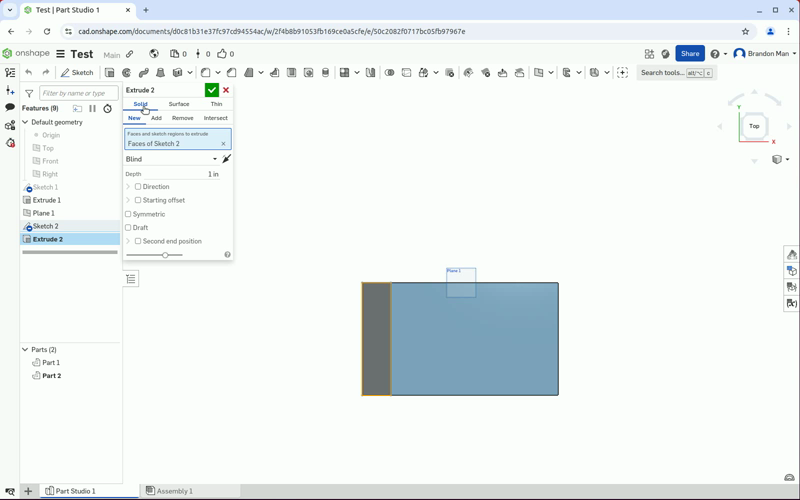
click(143, 106)
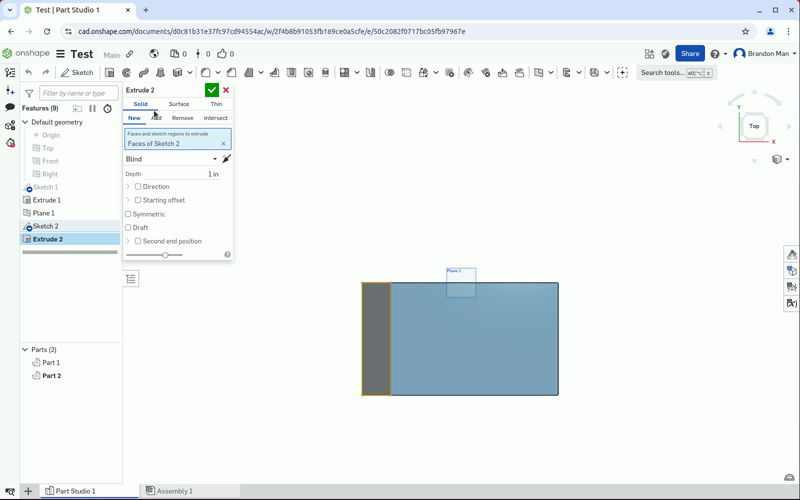
mouse_move(186, 120)
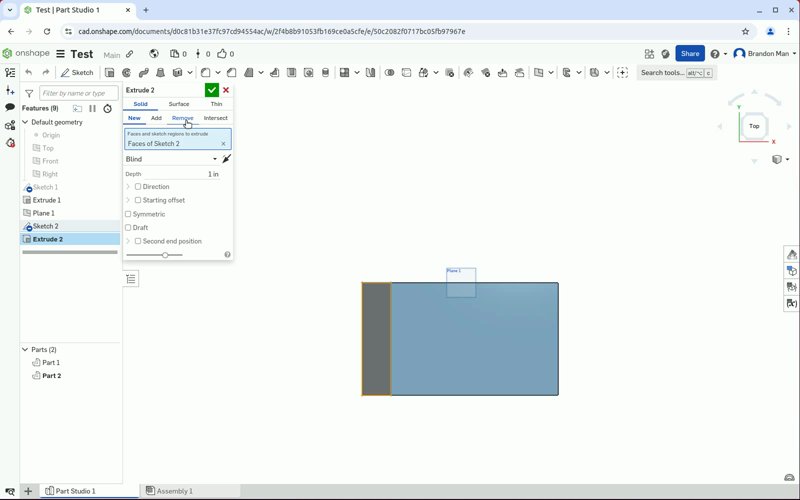
click(186, 120)
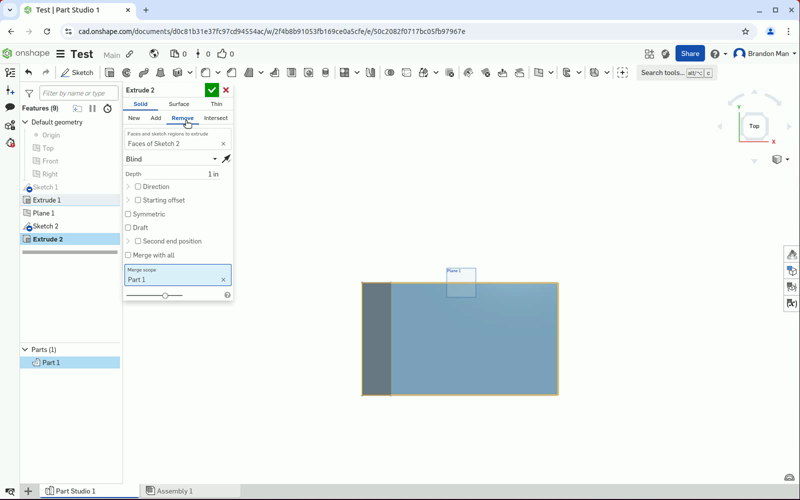
key(tab, 4)
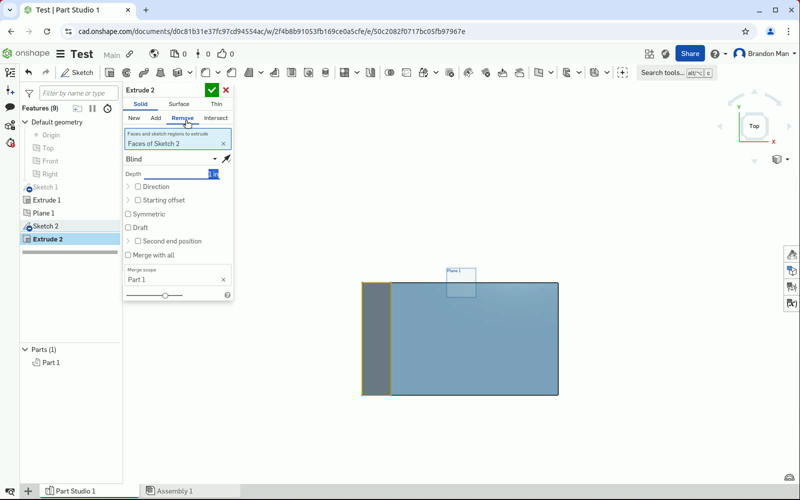
text(11.554)
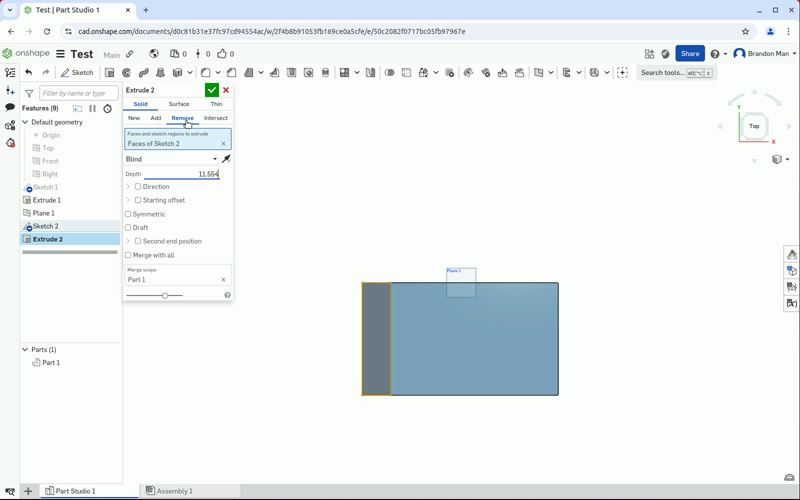
key(tab, 6)
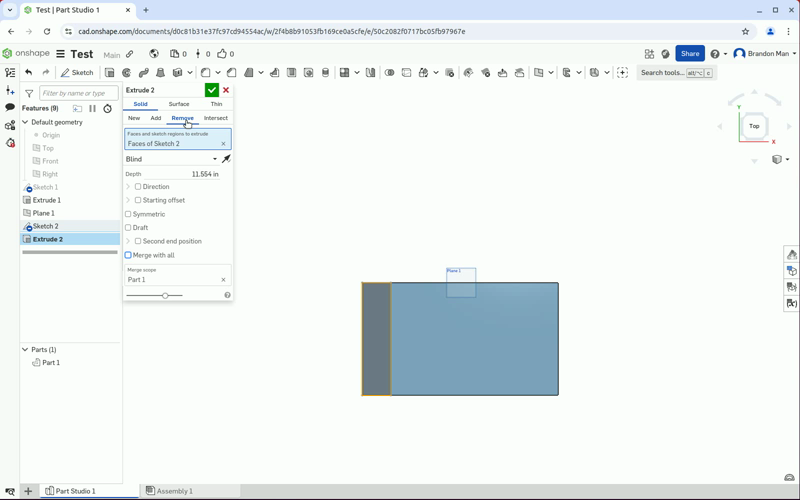
key(space)
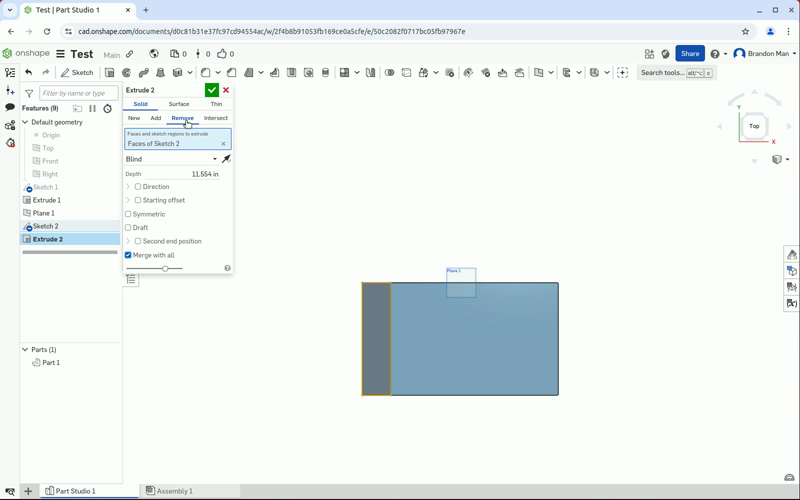
key(enter)
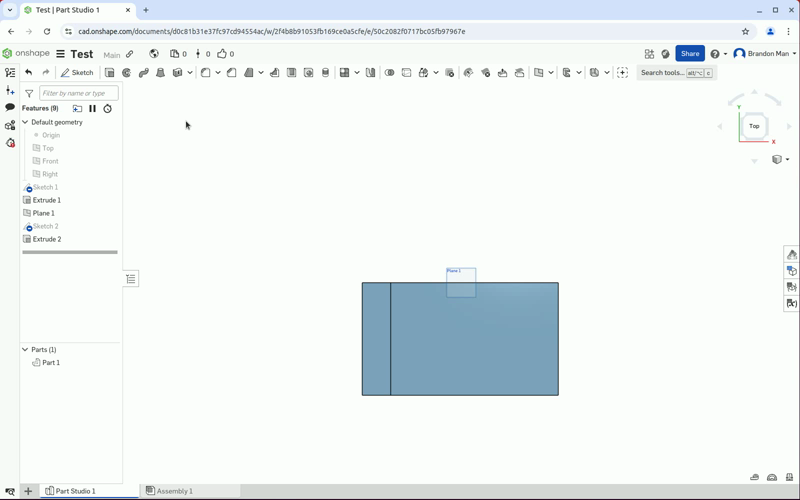
key(shift+h)
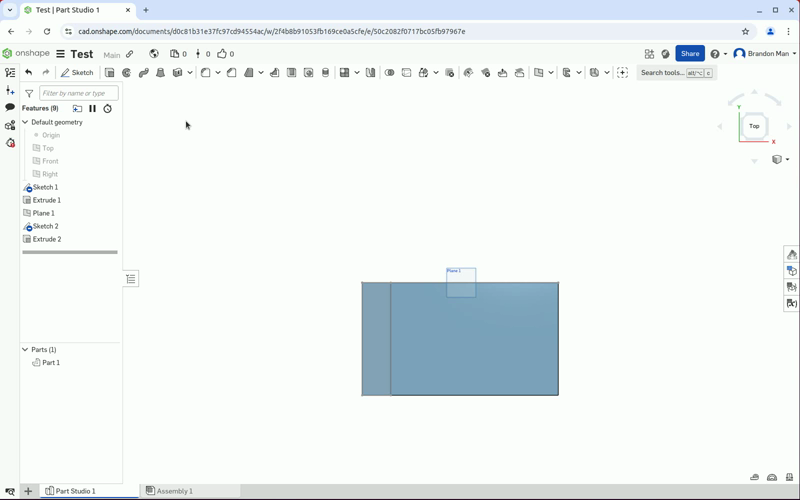
key(shift+h)
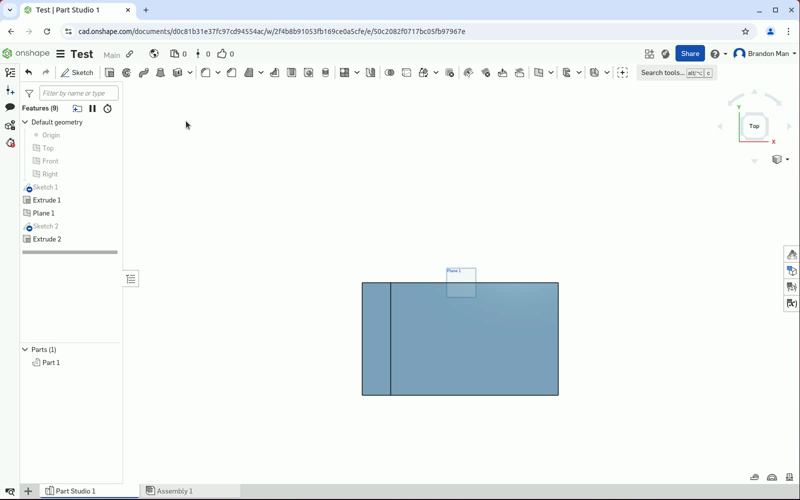
mouse_move(73, 189)
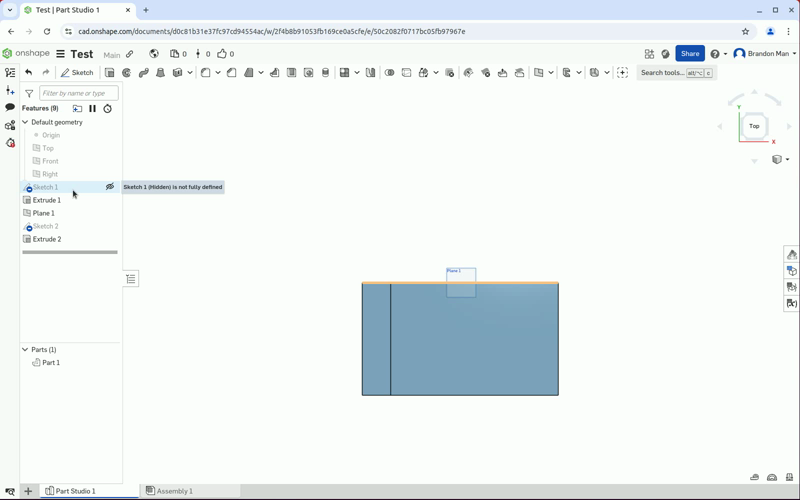
click(73, 189)
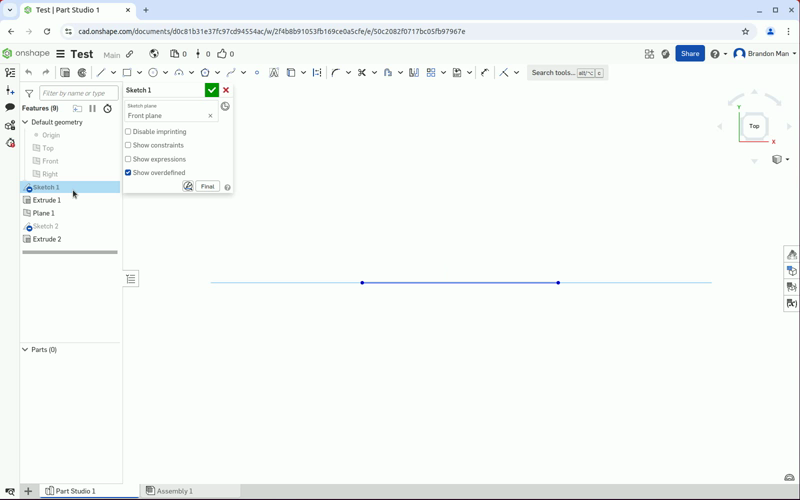
mouse_move(229, 92)
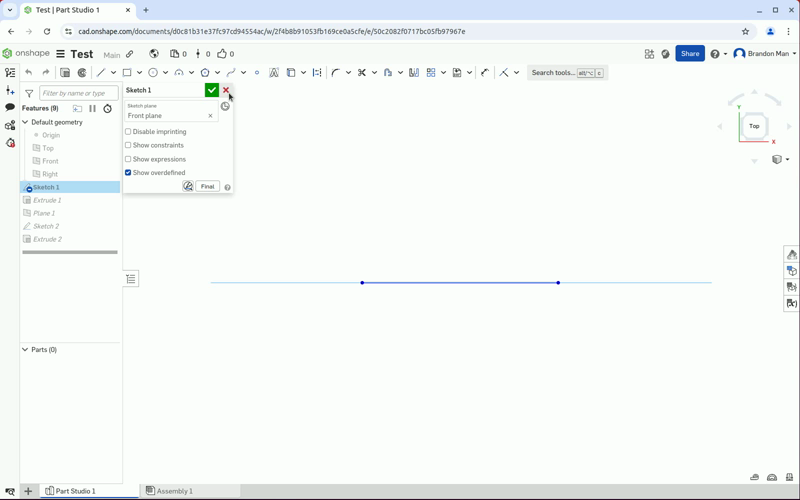
click(229, 92)
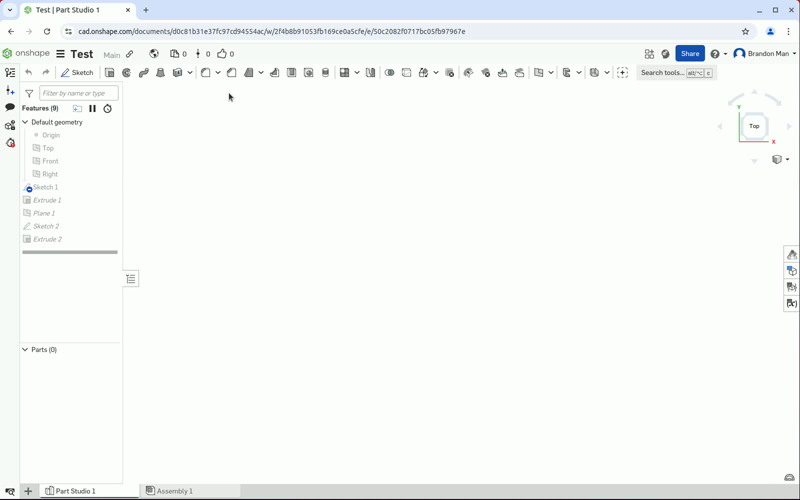
key(shift+s)
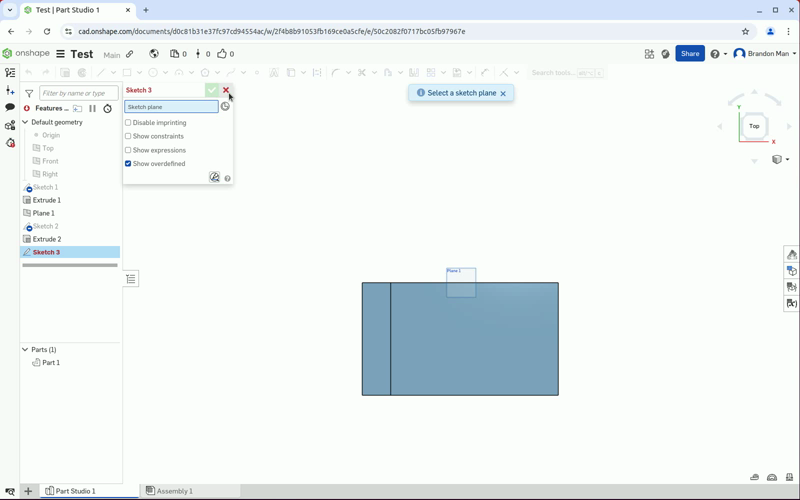
mouse_move(73, 215)
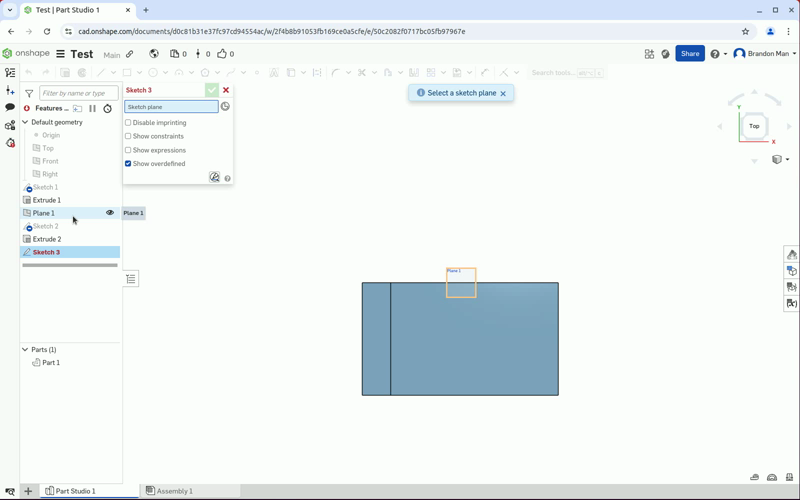
click(73, 215)
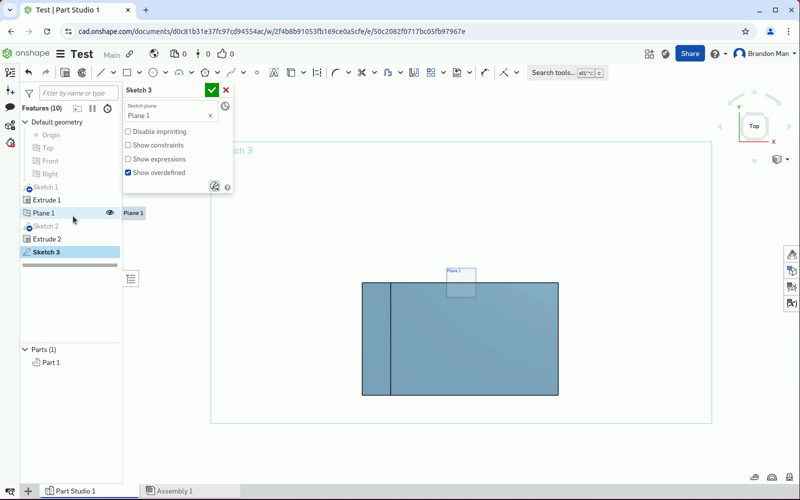
mouse_move(73, 352)
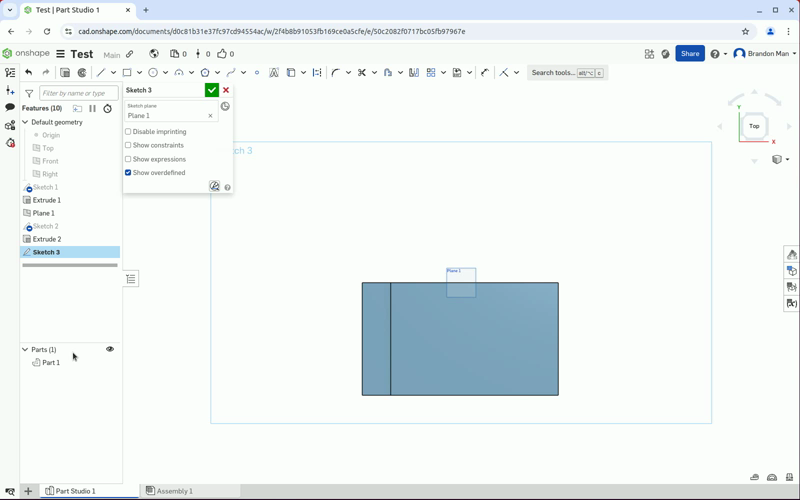
key(y)
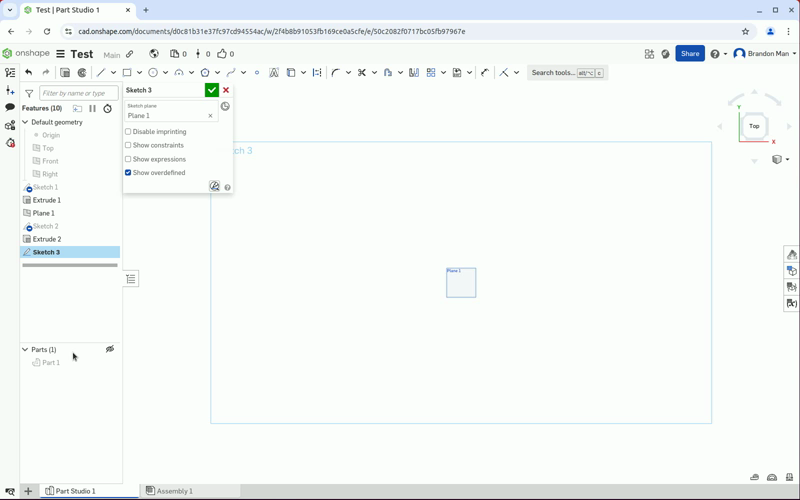
key(l)
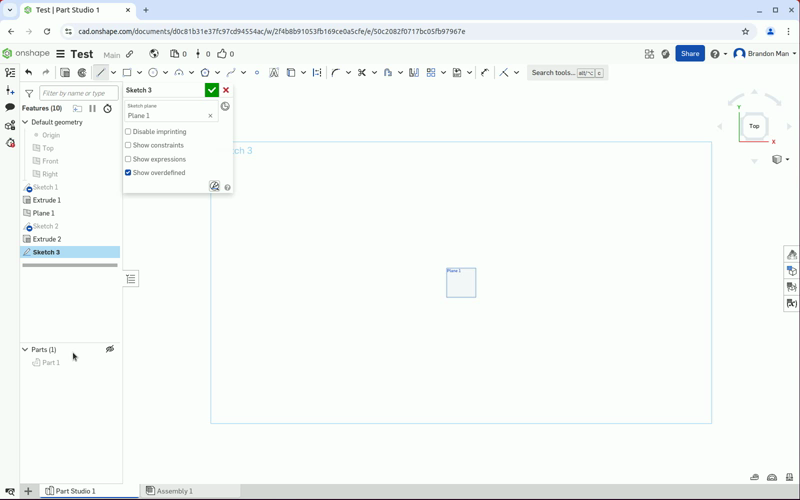
key_down(shift)
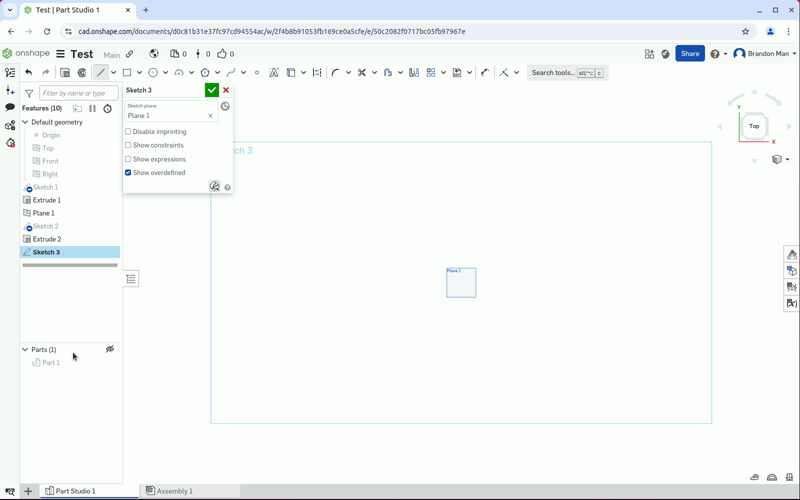
mouse_move(502, 395)
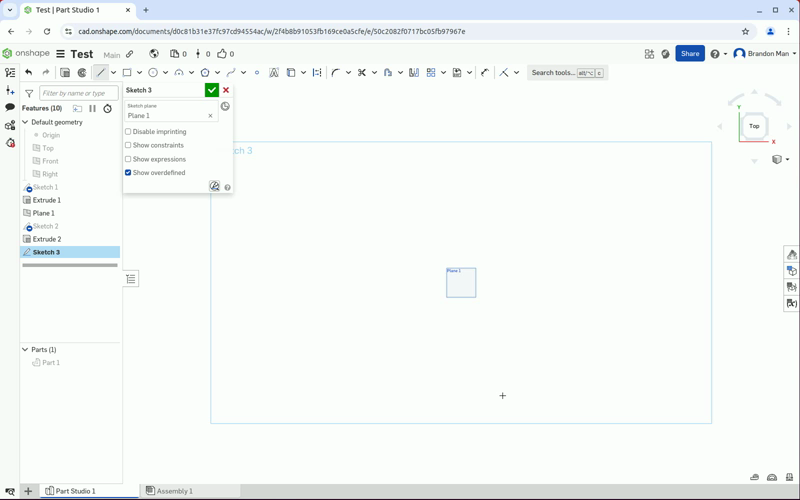
click(502, 395)
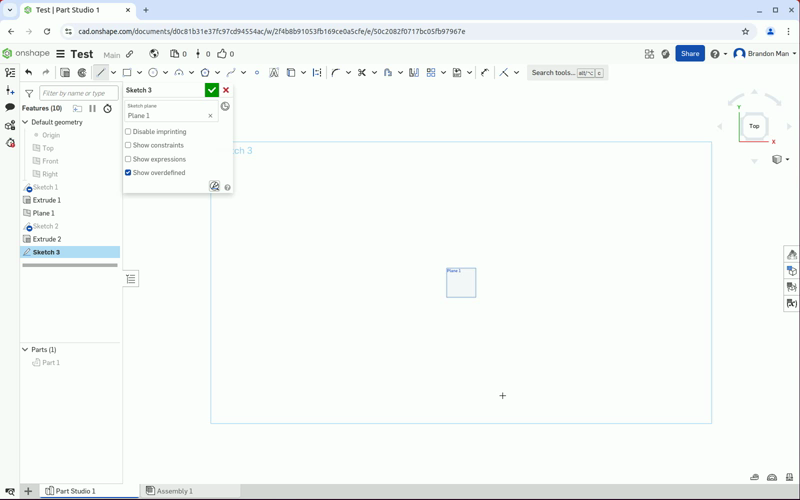
key_up(shift)
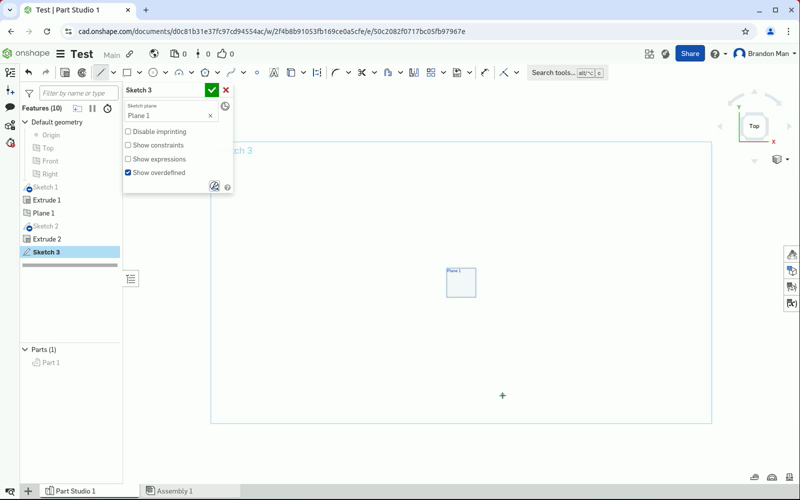
key_down(shift)
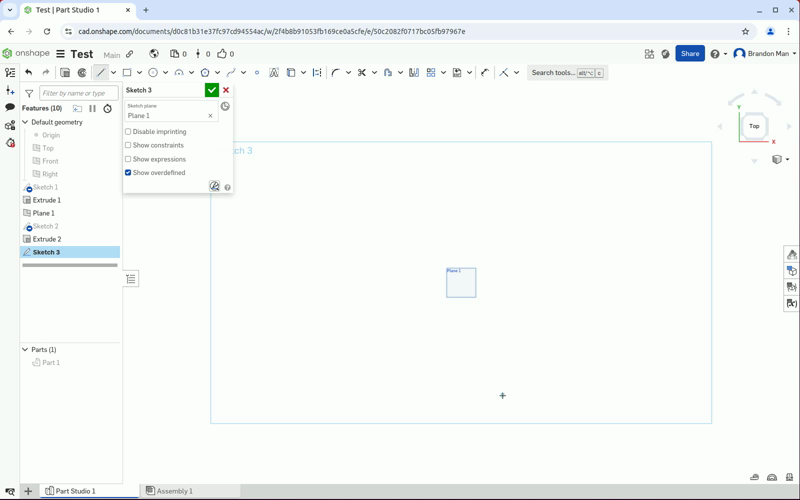
mouse_move(532, 395)
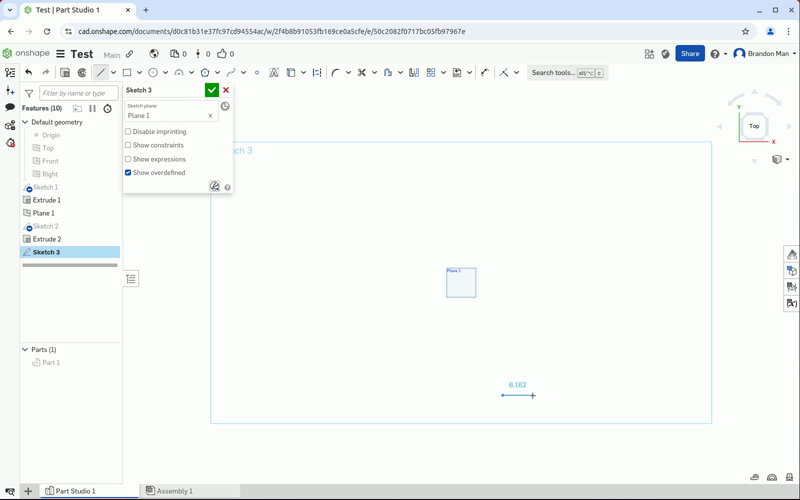
mouse_move(559, 395)
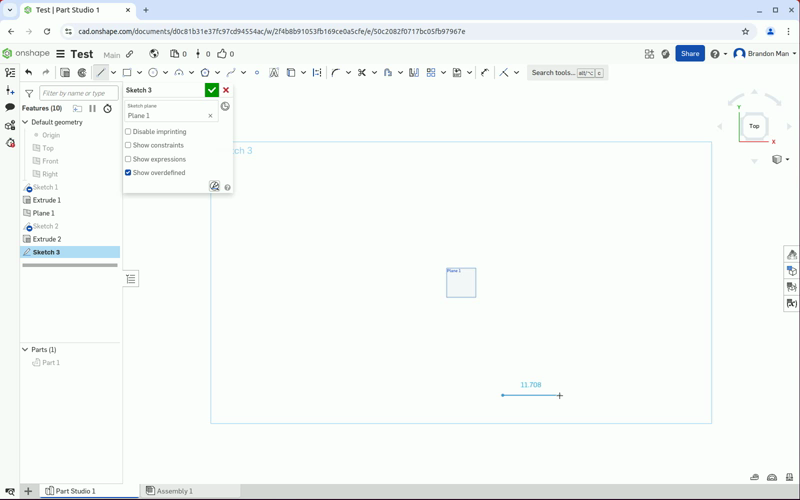
click(559, 395)
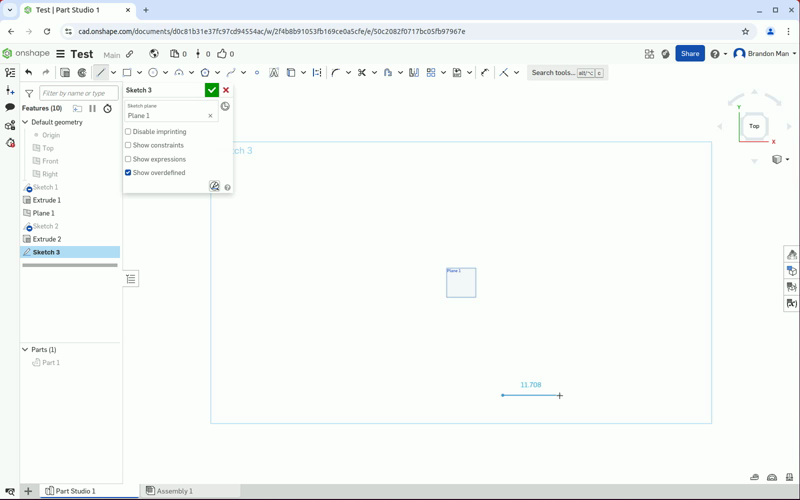
key_up(shift)
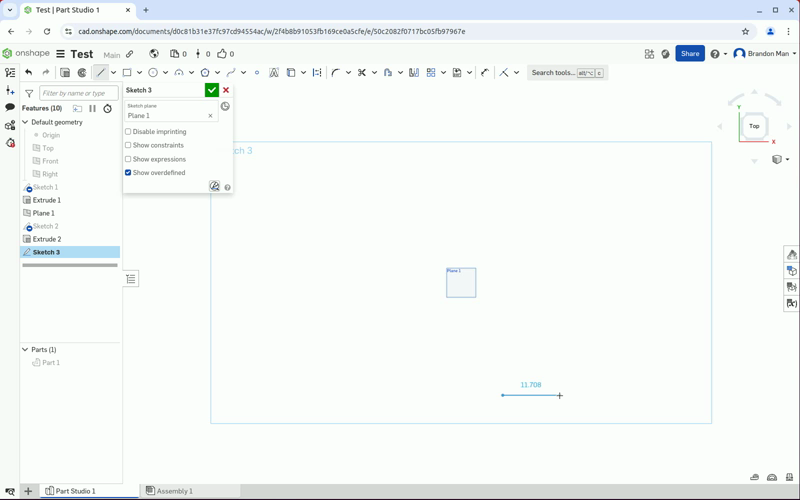
key_down(shift)
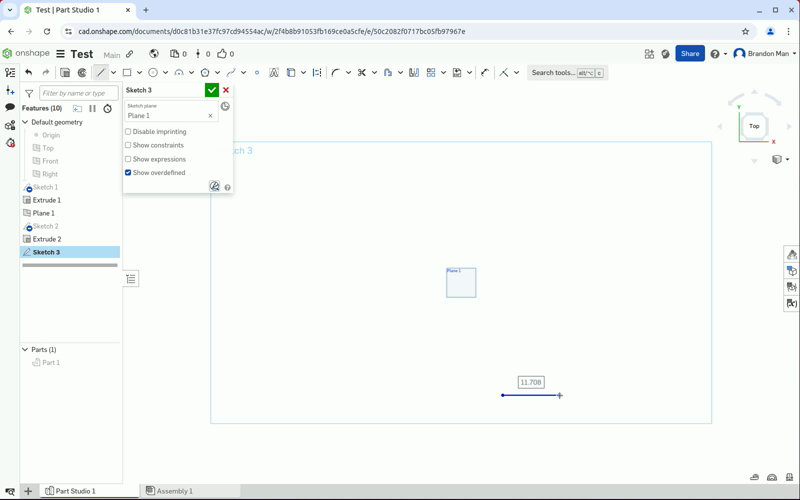
mouse_move(559, 282)
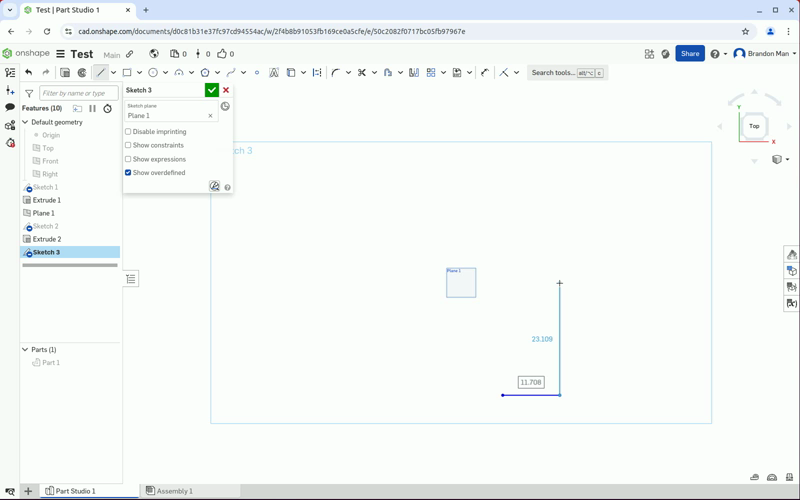
click(559, 282)
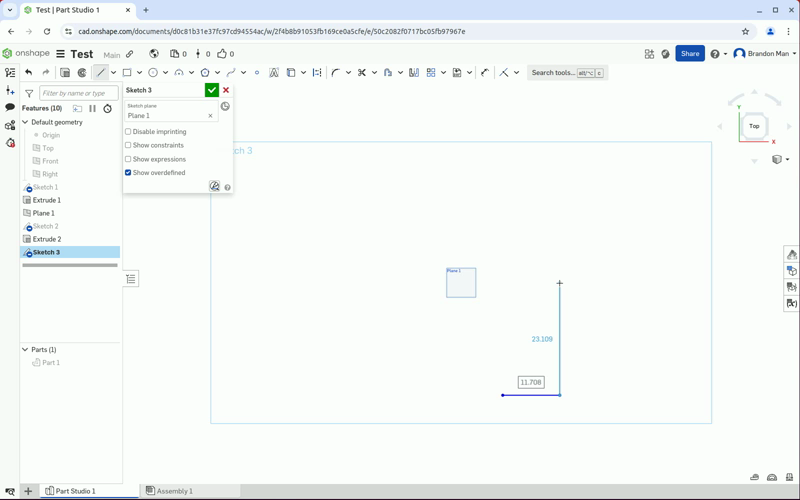
key_up(shift)
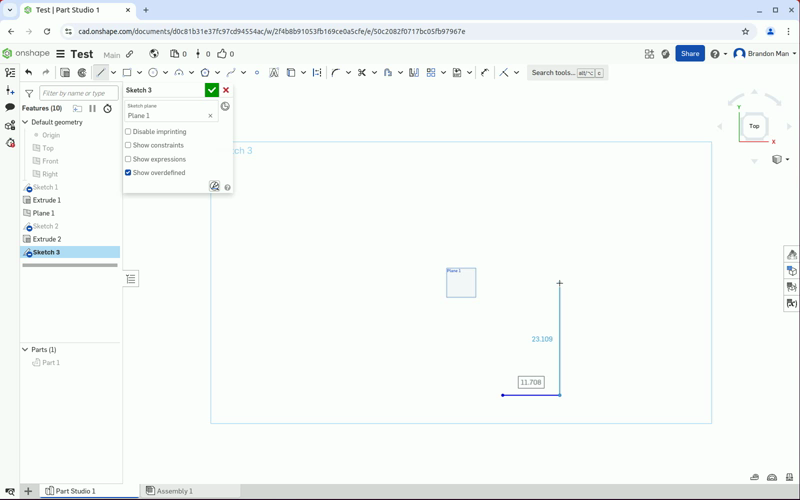
key_down(shift)
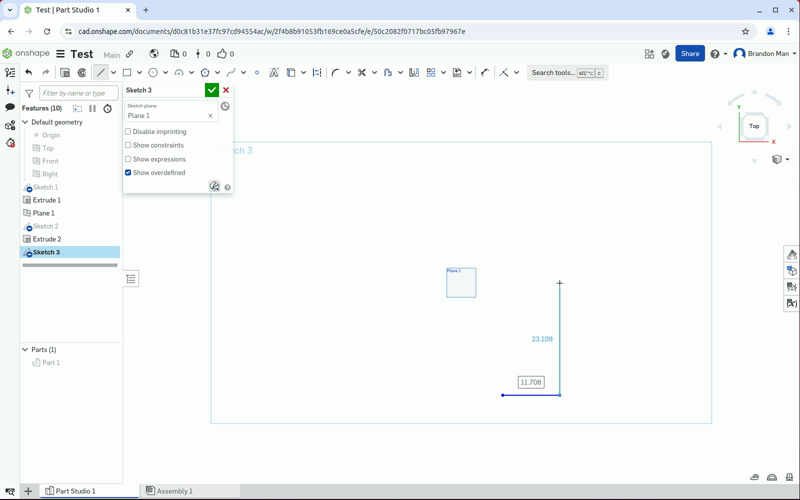
mouse_move(589, 282)
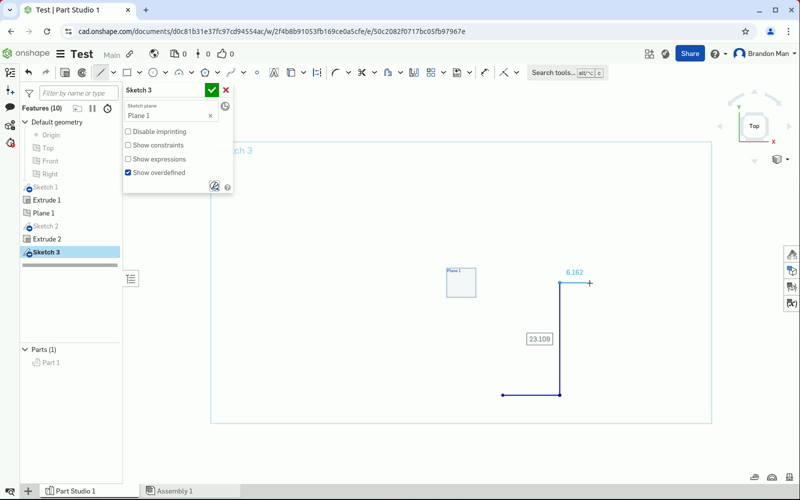
mouse_move(502, 282)
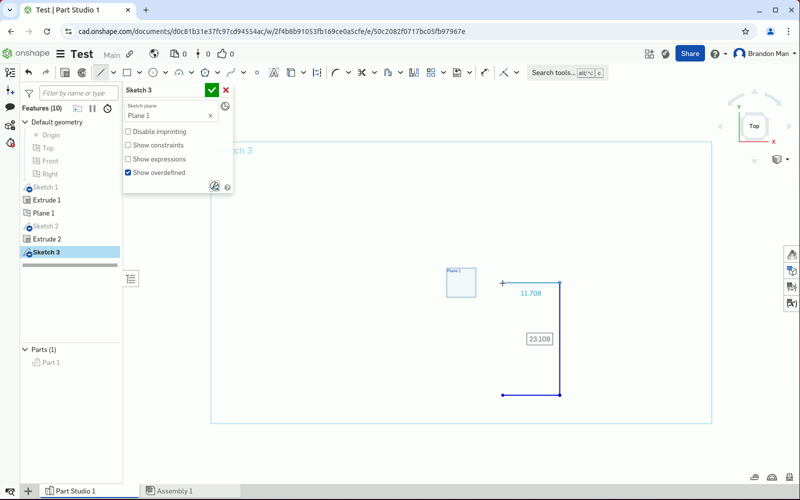
click(502, 282)
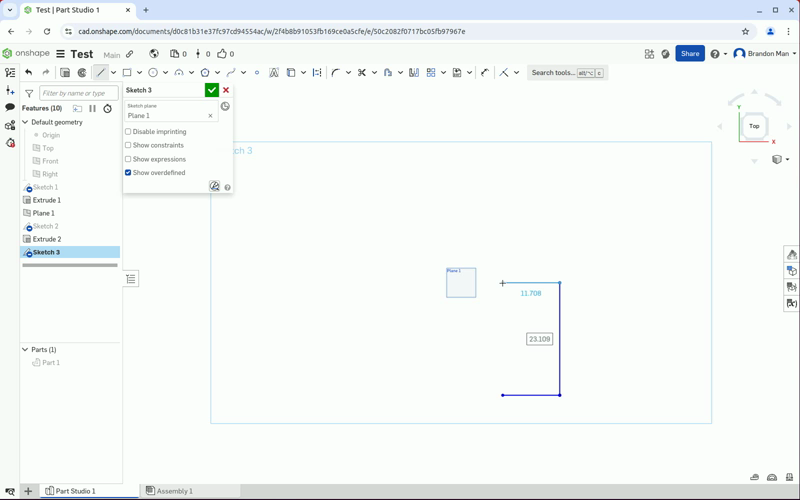
key_up(shift)
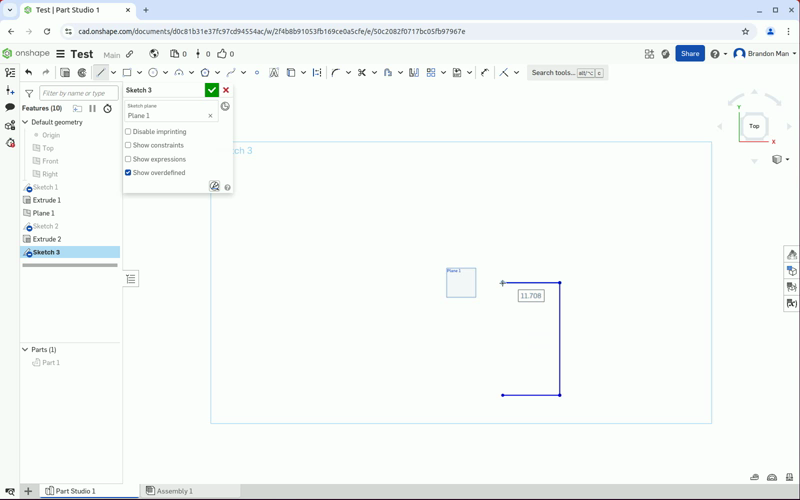
key_down(shift)
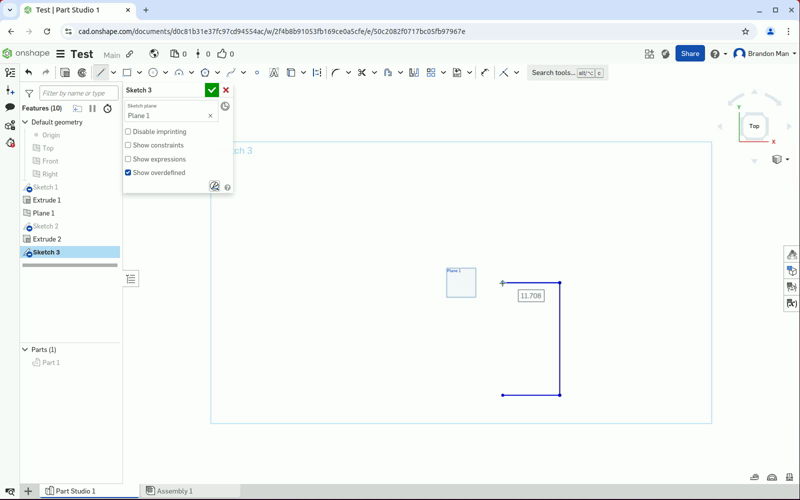
mouse_move(502, 395)
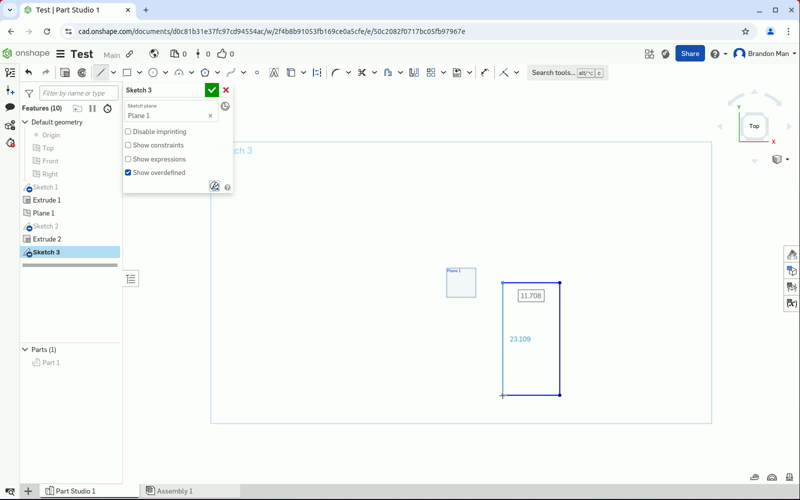
key_up(shift)
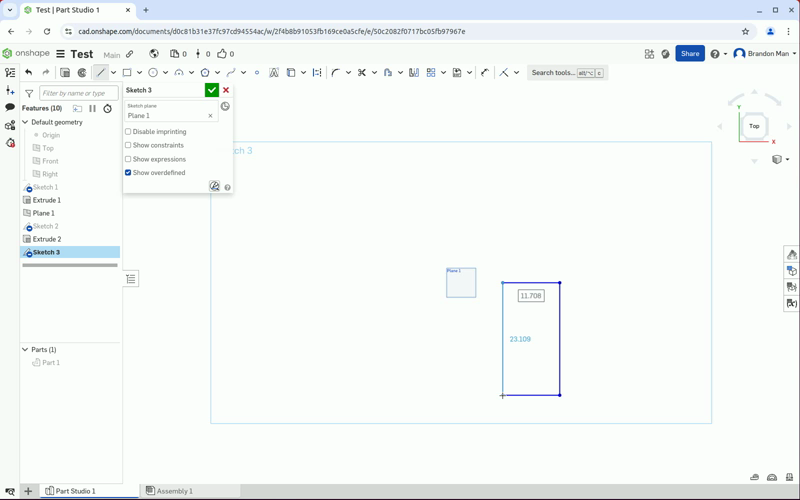
click(502, 395)
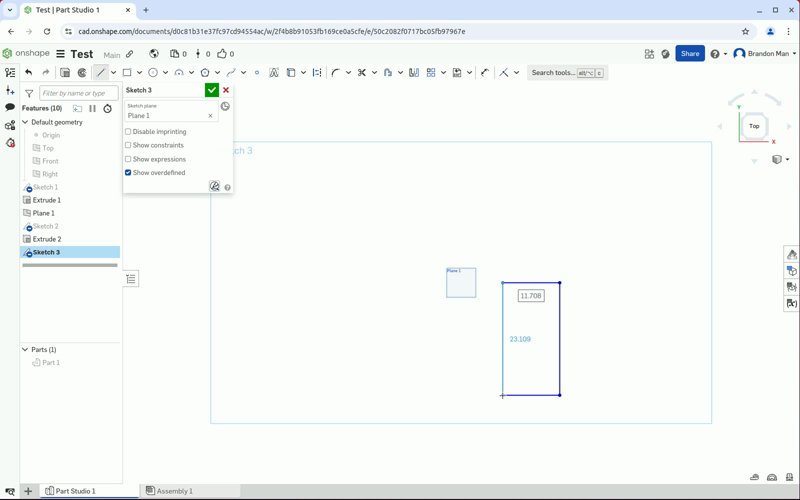
key(esc)
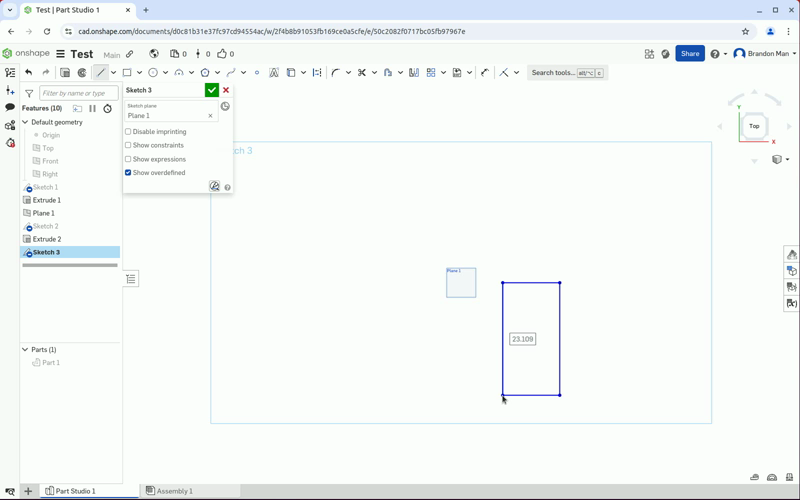
mouse_move(540, 306)
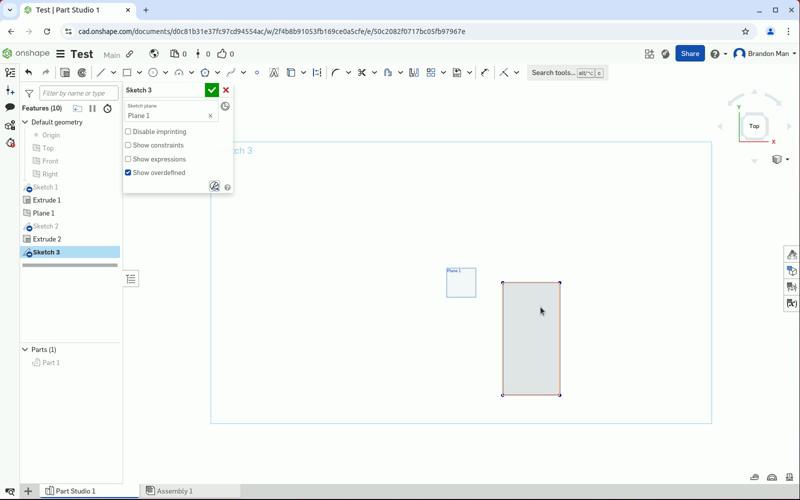
click(540, 306)
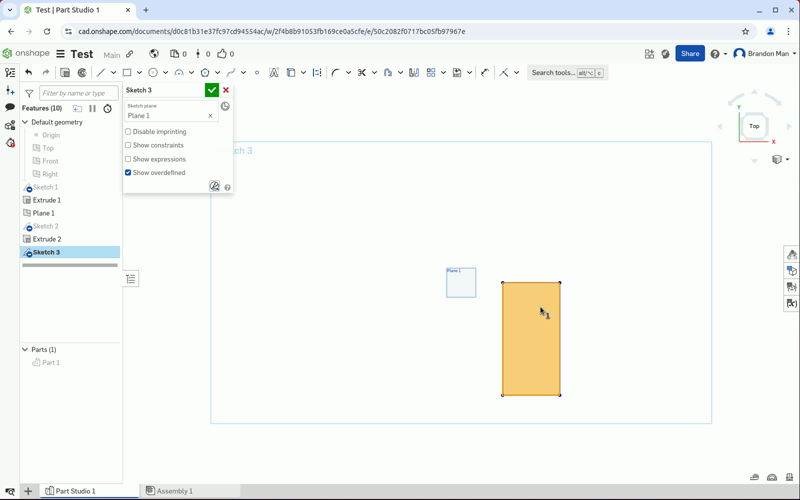
mouse_move(73, 352)
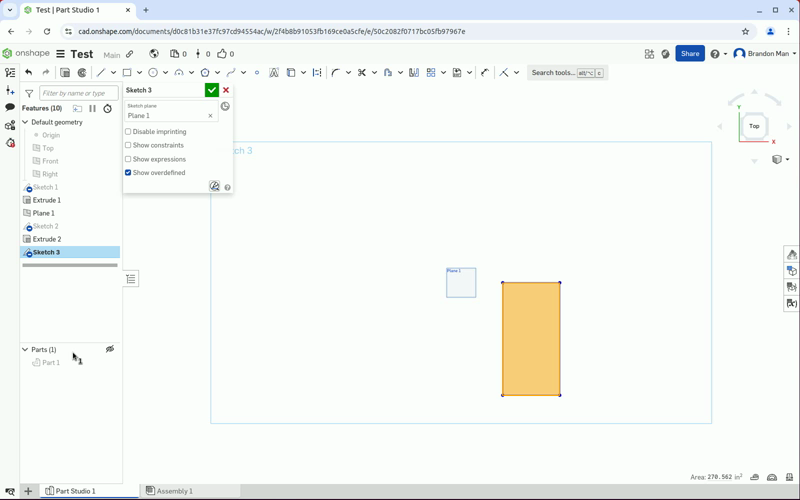
key(shift+y)
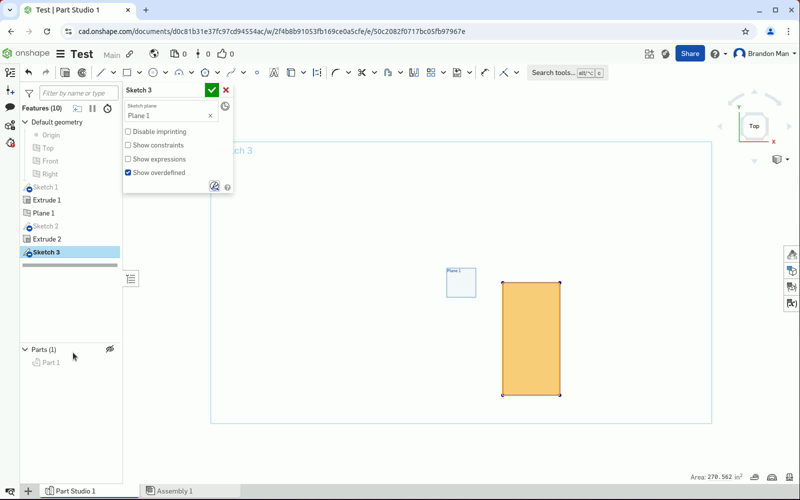
key(shift+e)
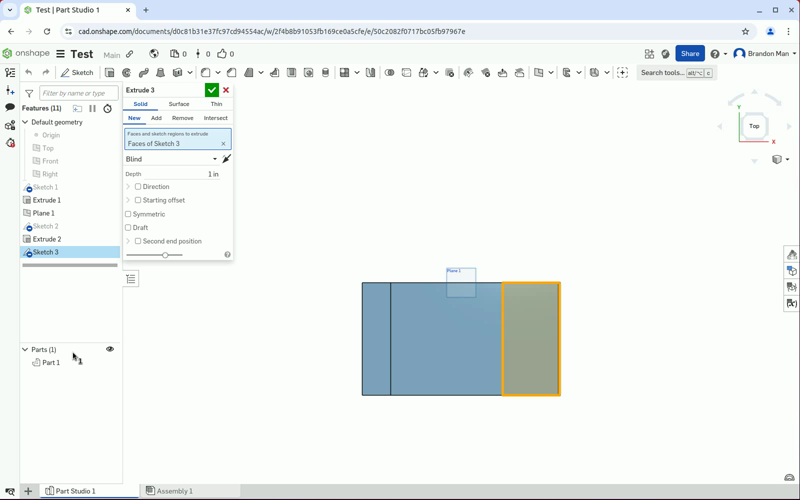
mouse_move(143, 106)
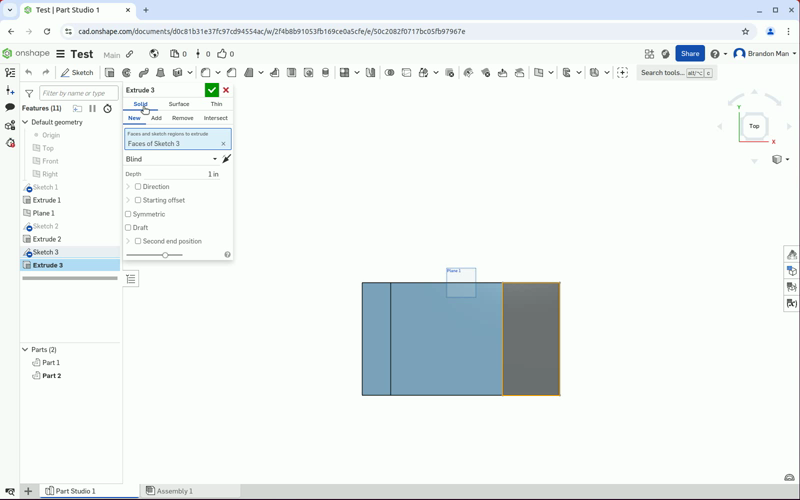
click(143, 106)
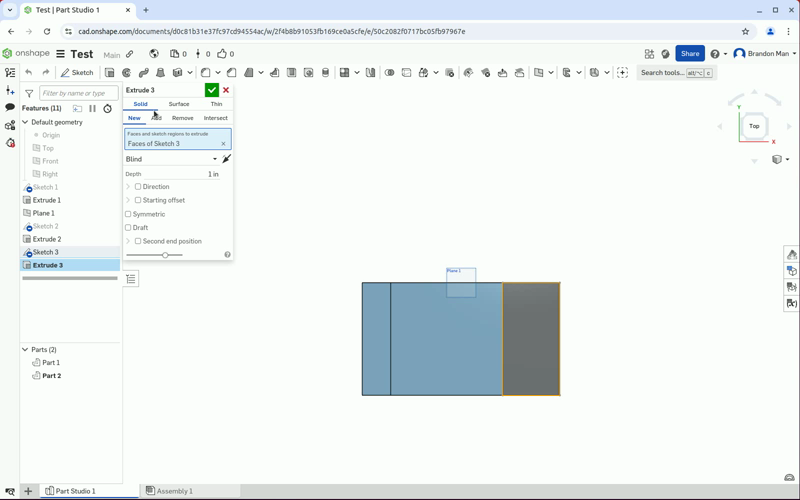
mouse_move(186, 120)
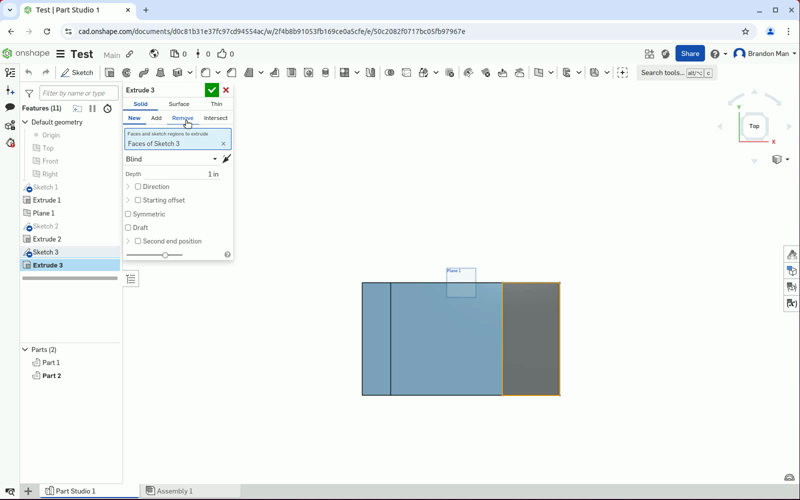
click(186, 120)
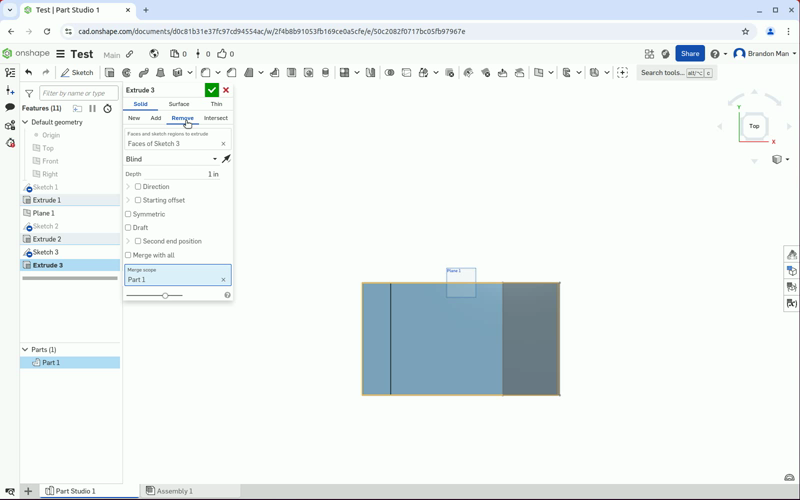
key(tab, 4)
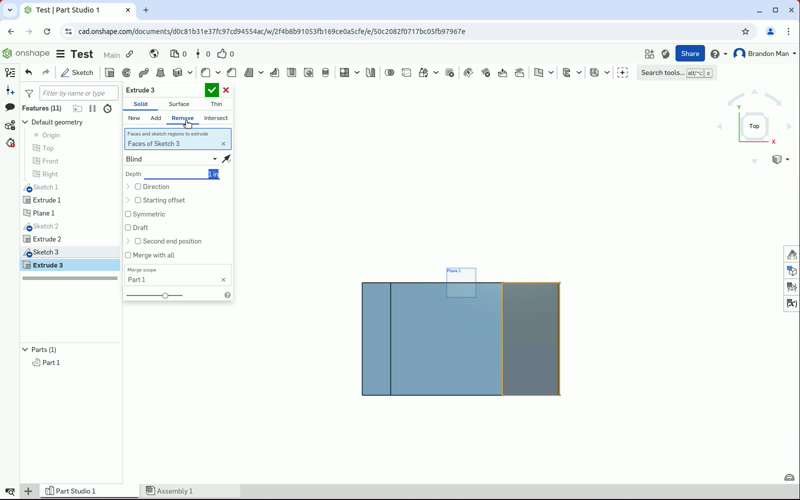
text(11.554)
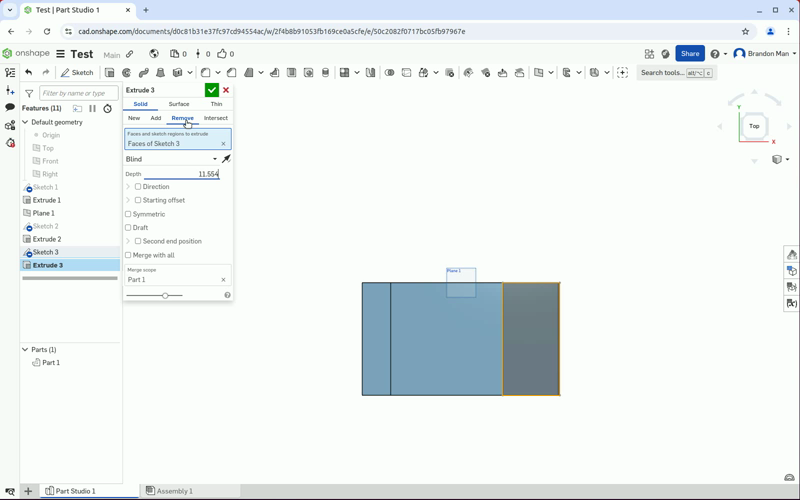
key(tab, 6)
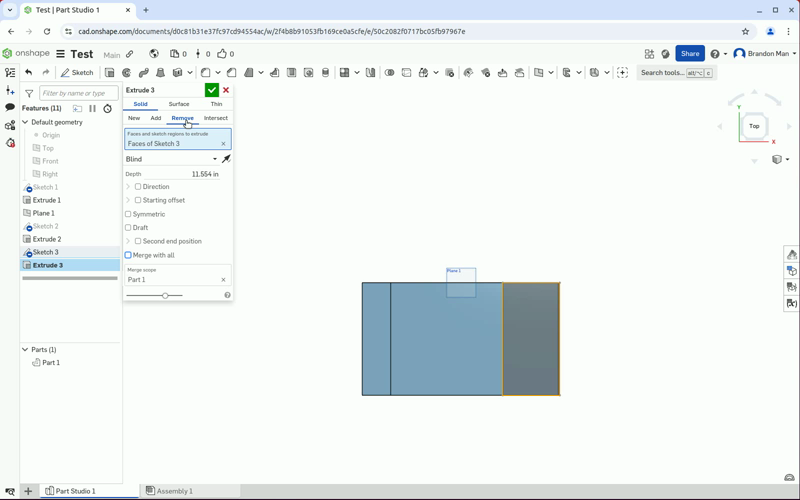
key(space)
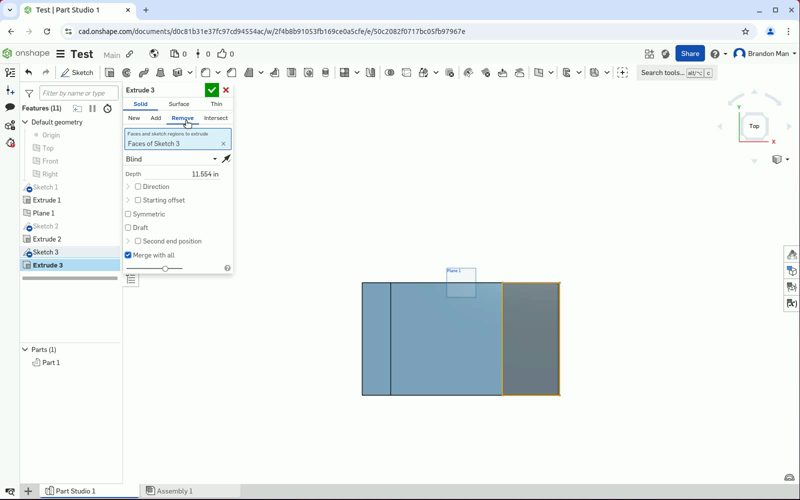
key(enter)
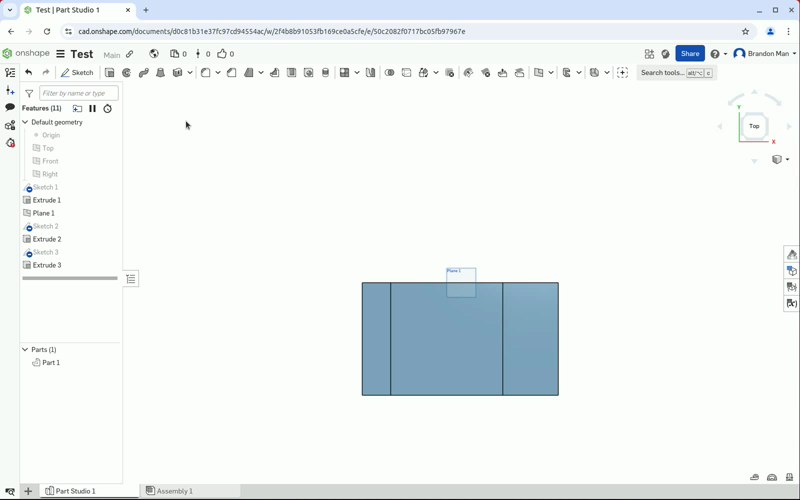
key(shift+h)
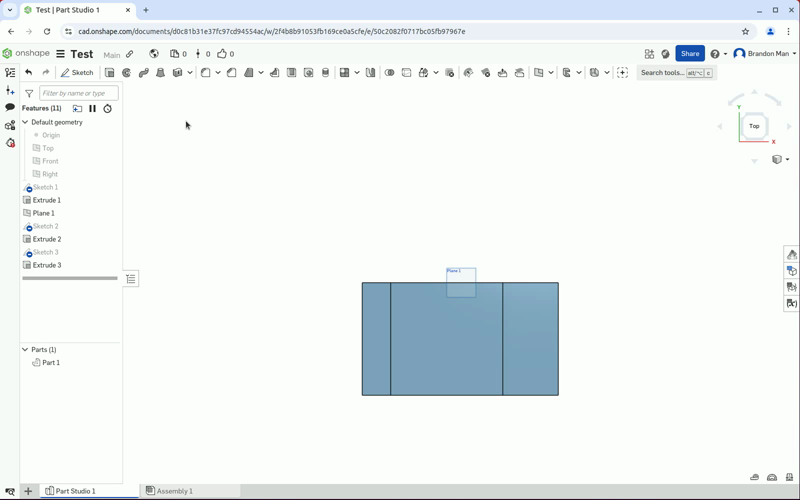
key(shift+h)
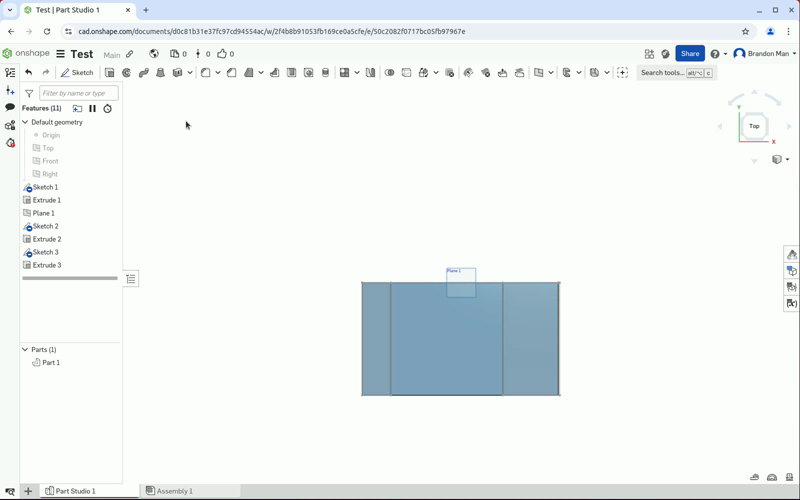
key(shift+7)
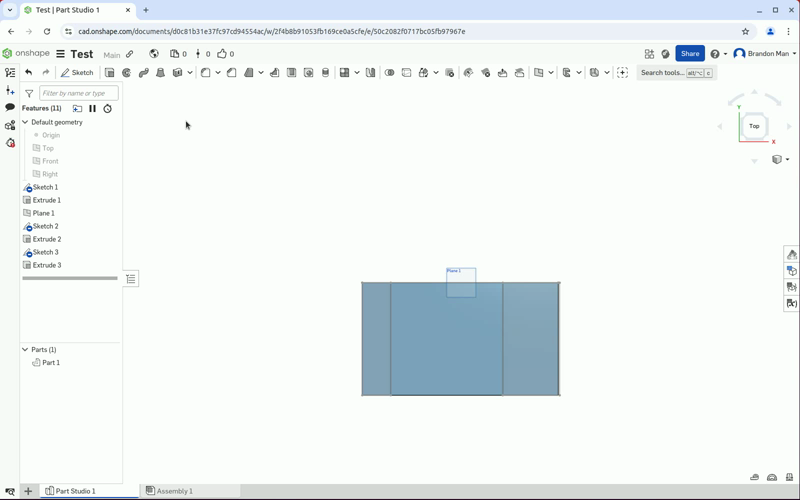
key(up, 3)
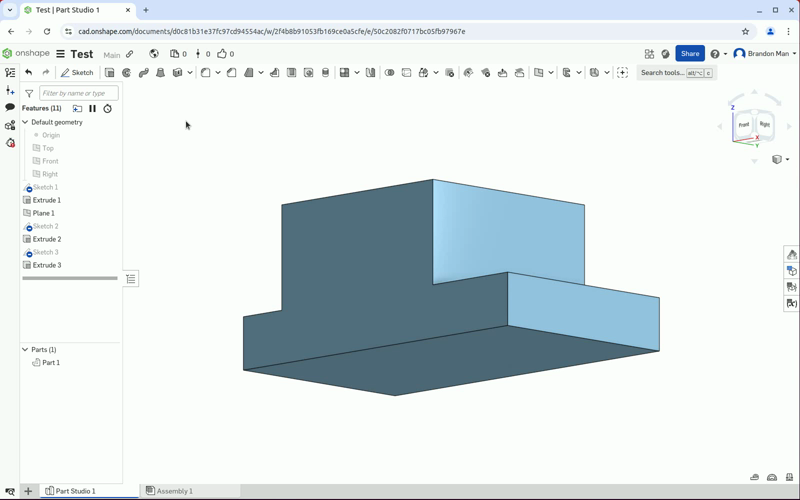
key(left, 3)
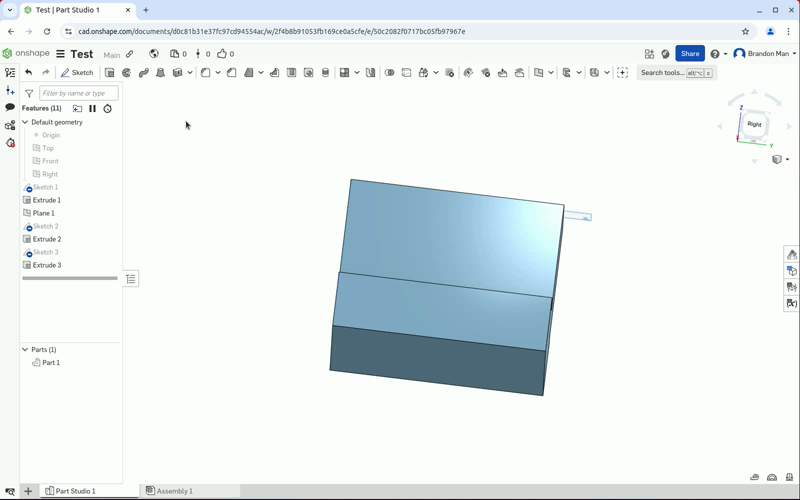
key(right, 3)
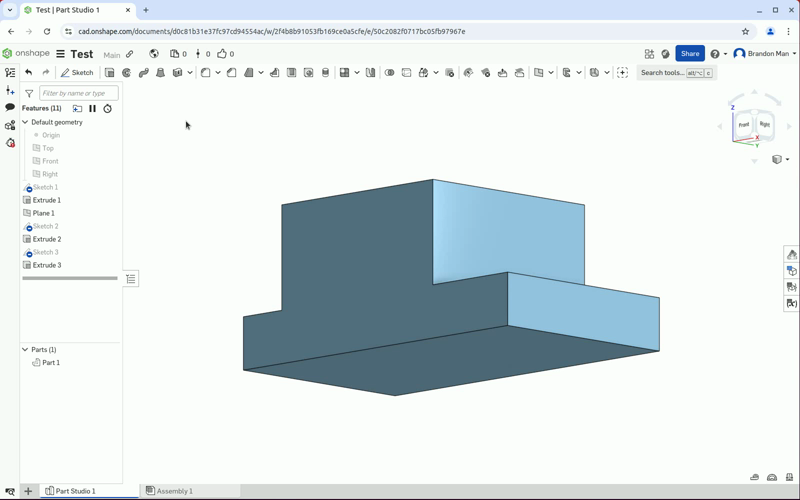
key(down, 3)
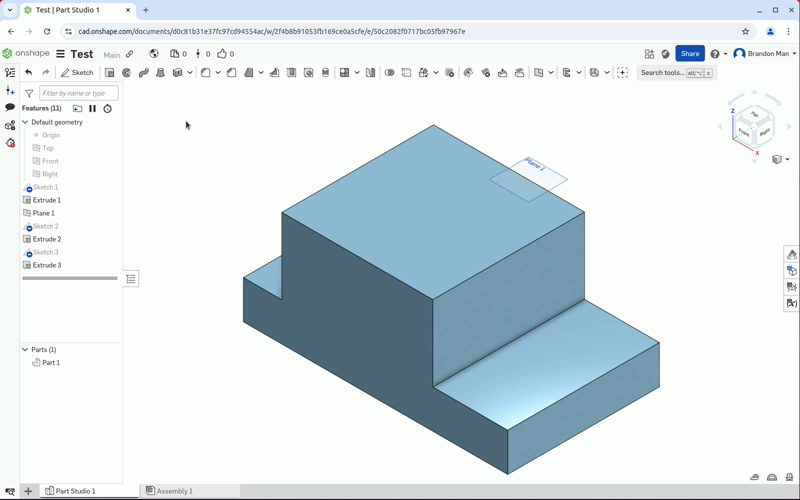
mouse_move(73, 189)
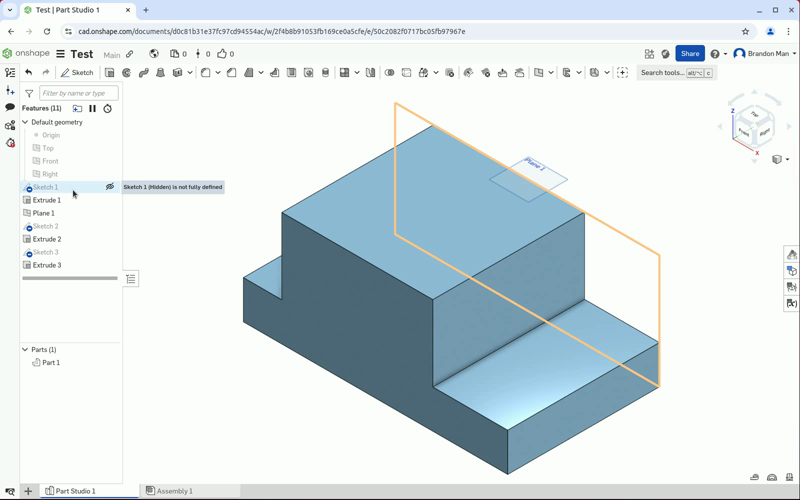
click(73, 189)